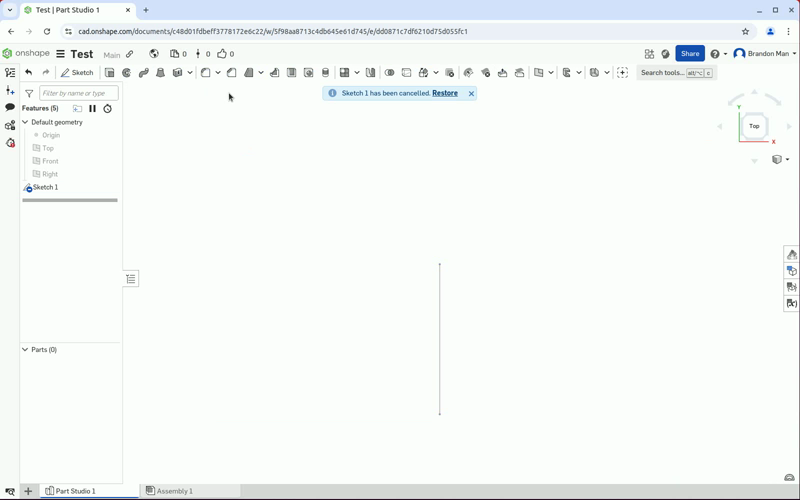
key(shift+h)
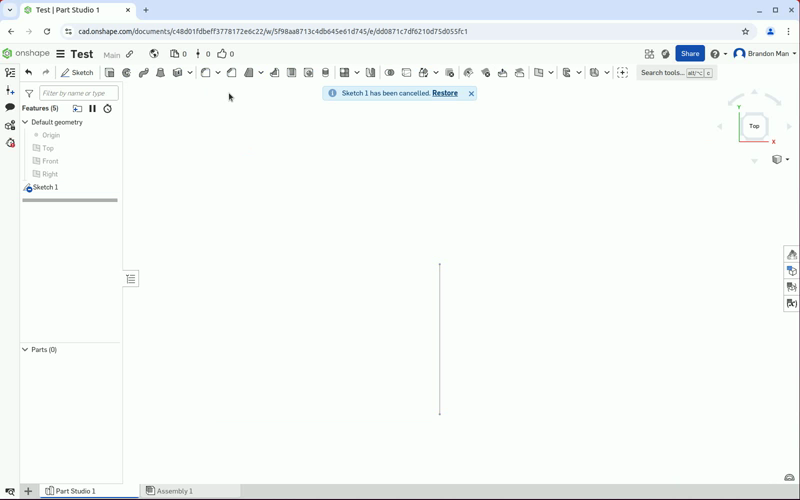
key(shift+s)
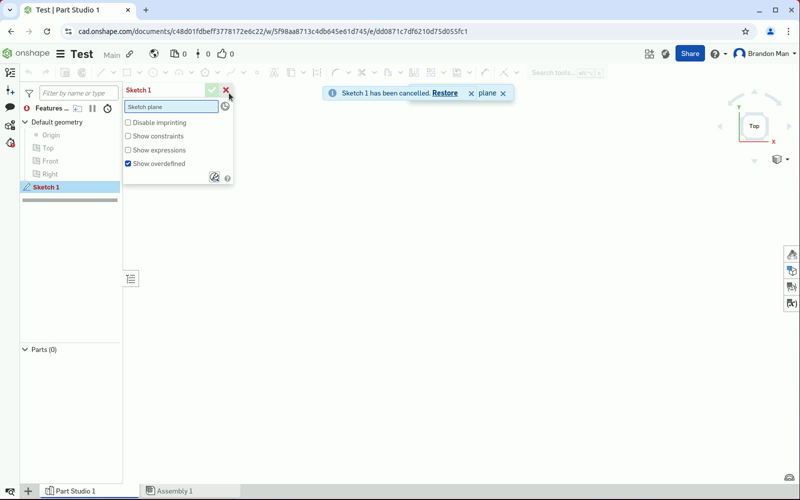
mouse_move(73, 150)
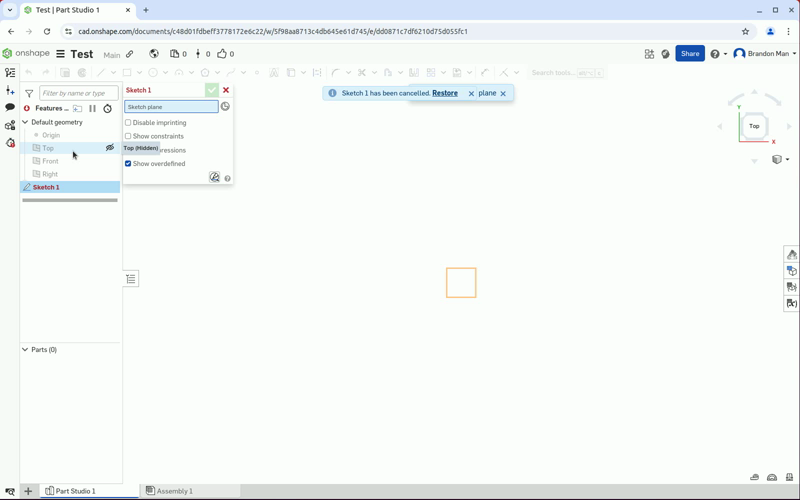
click(73, 150)
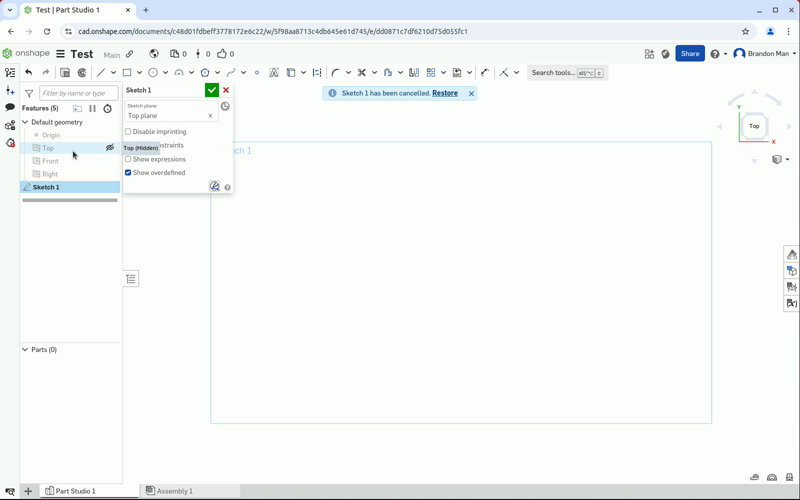
mouse_move(73, 352)
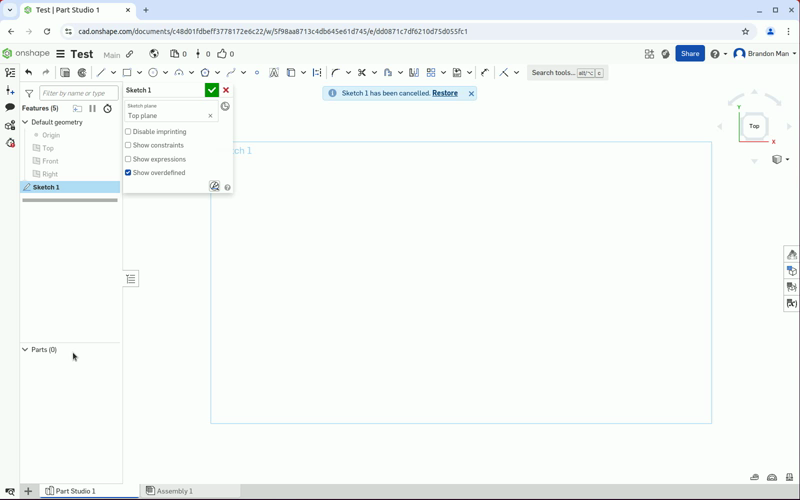
key(y)
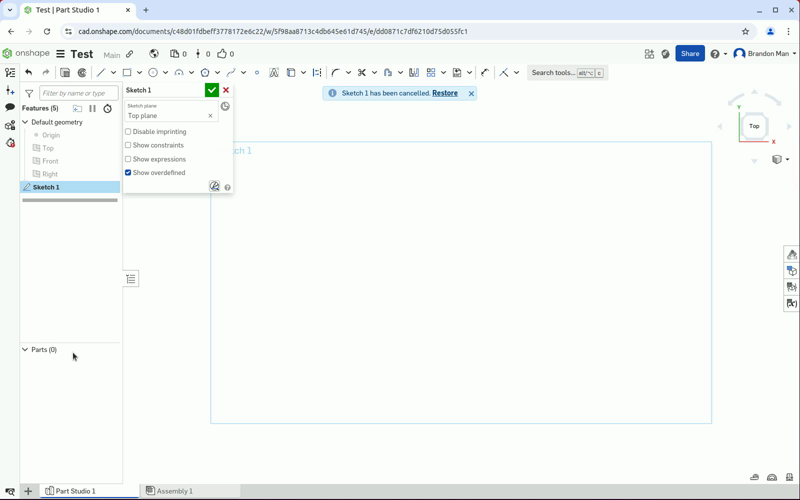
key(l)
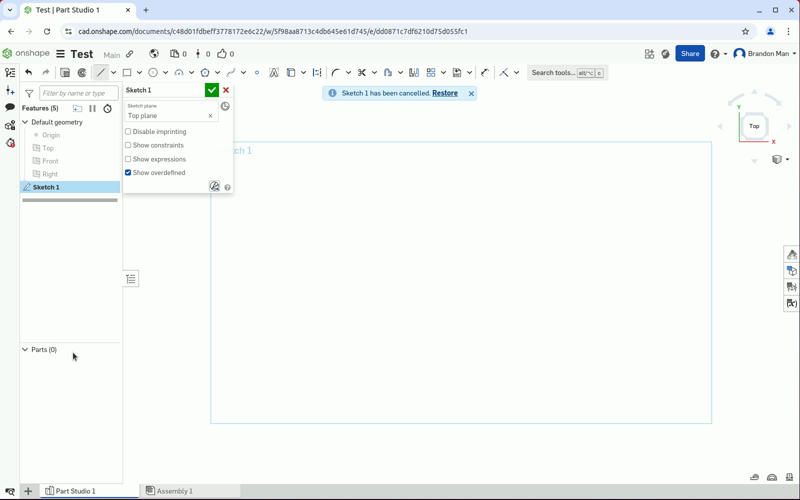
key_down(shift)
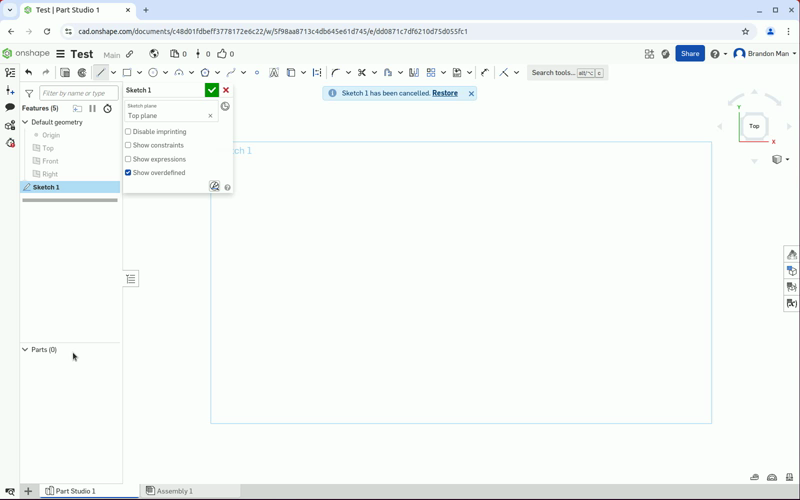
mouse_move(348, 370)
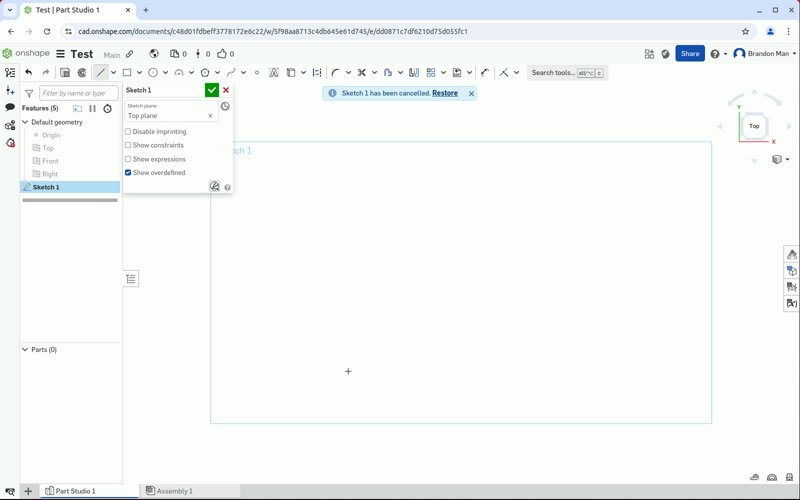
click(348, 370)
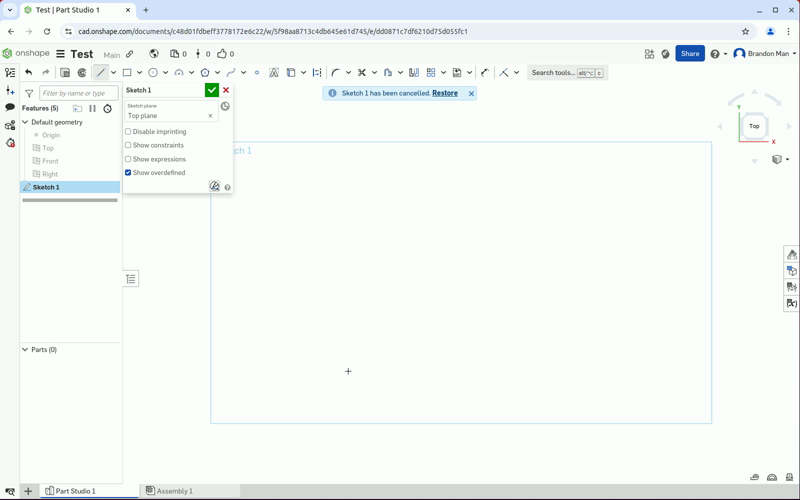
key_up(shift)
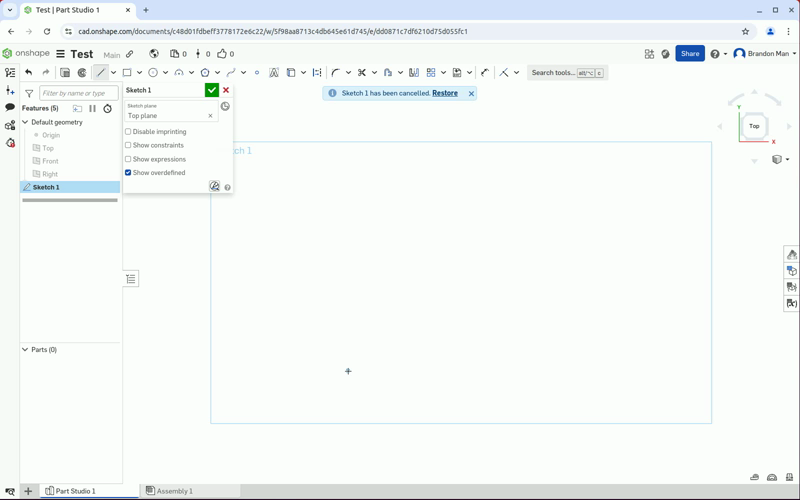
key_down(shift)
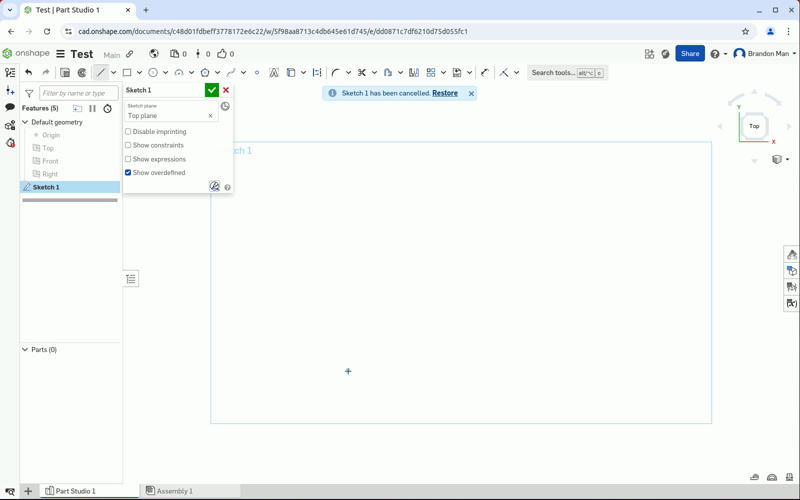
mouse_move(572, 370)
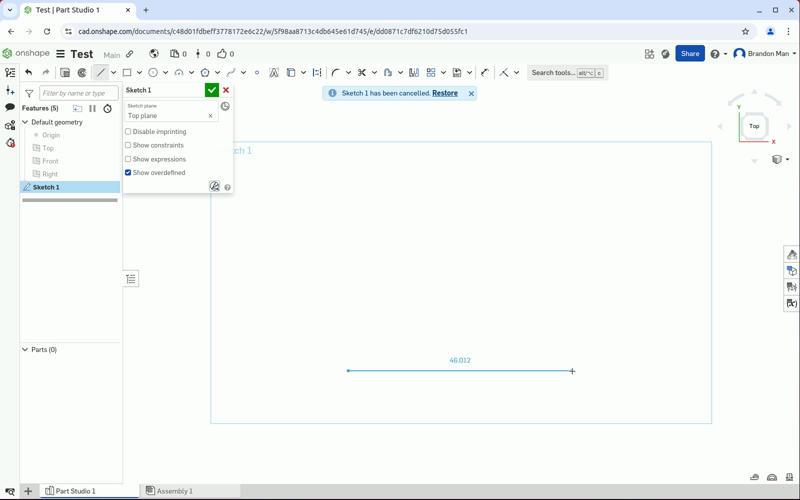
click(572, 370)
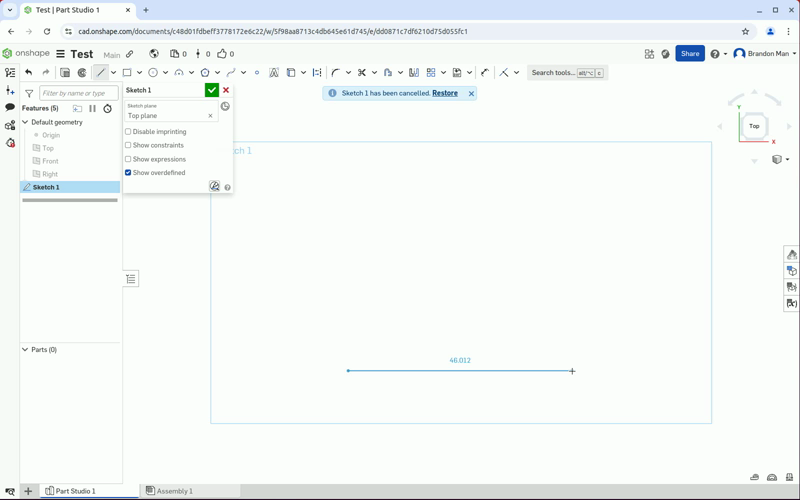
key_up(shift)
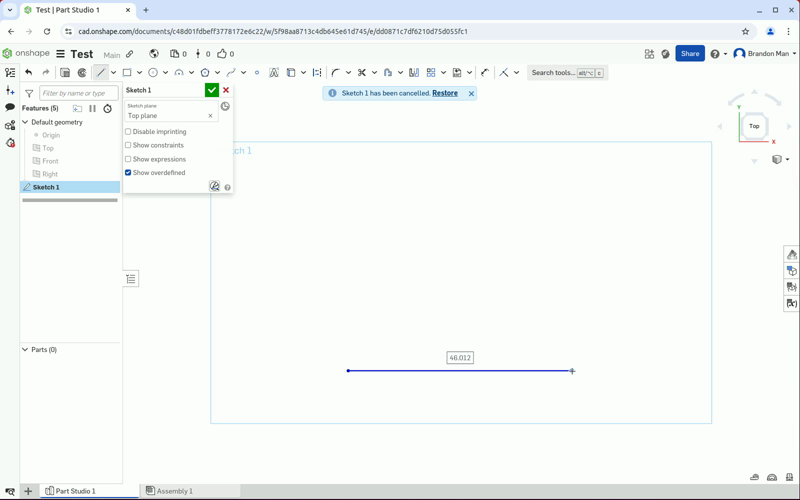
key_down(shift)
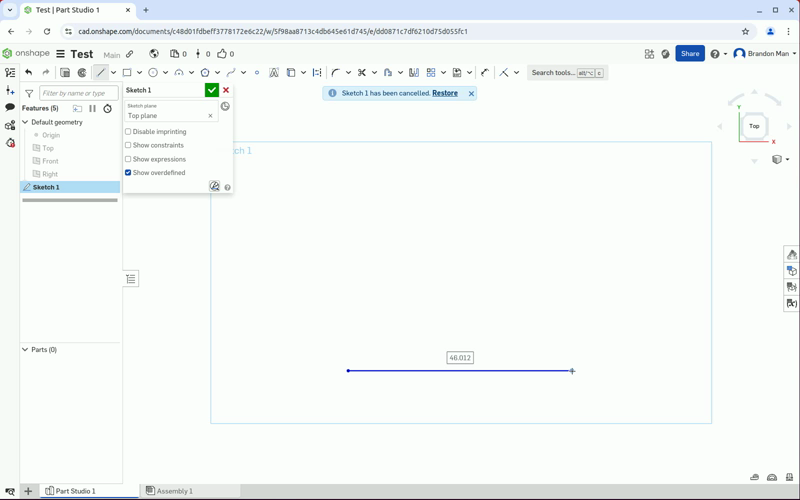
mouse_move(572, 196)
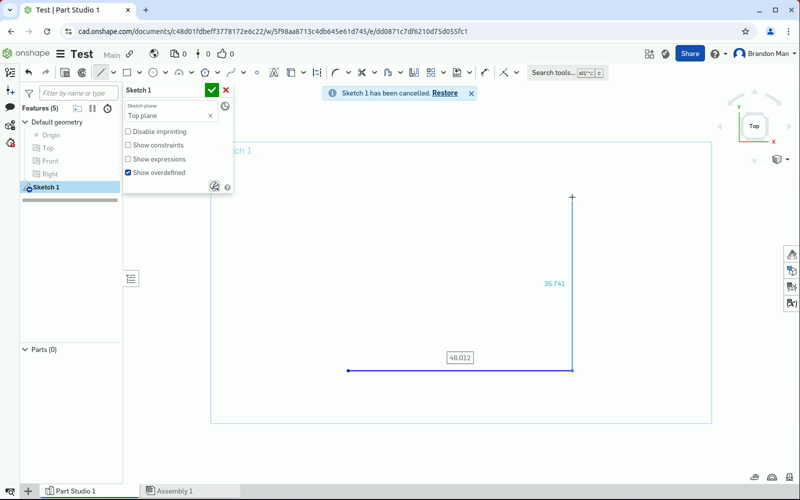
click(572, 196)
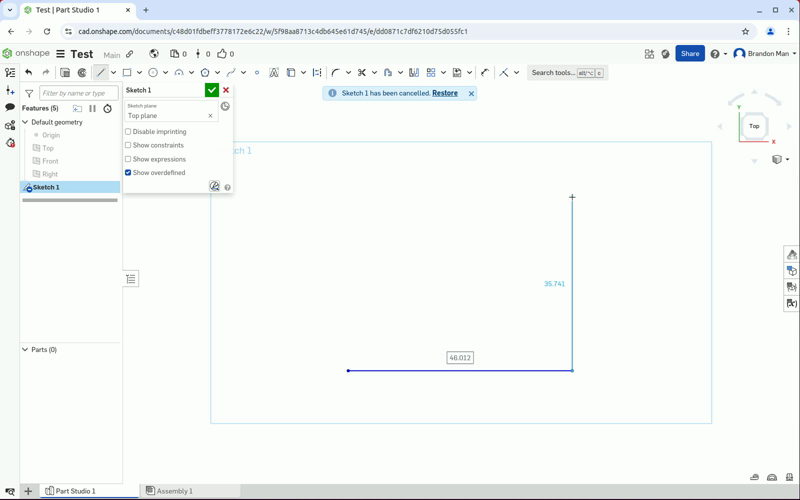
key_up(shift)
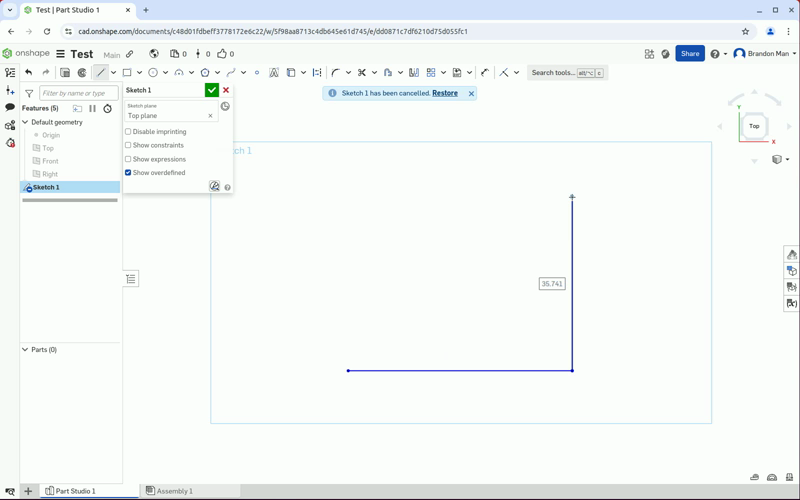
key_down(shift)
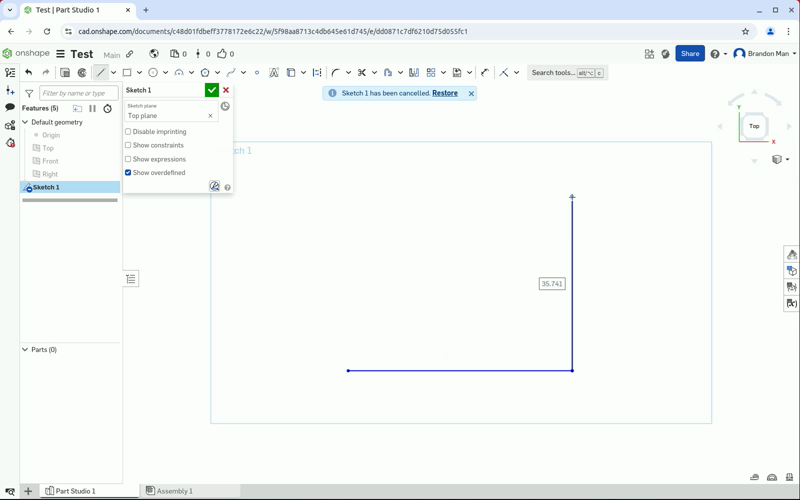
mouse_move(348, 196)
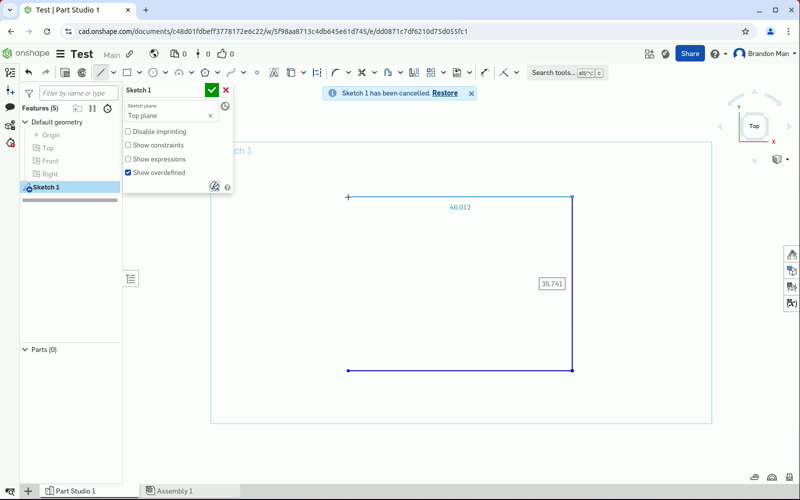
click(348, 196)
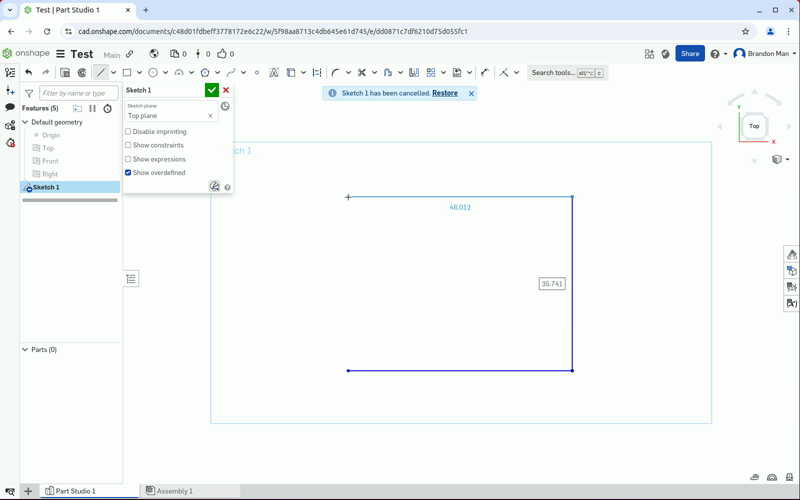
key_up(shift)
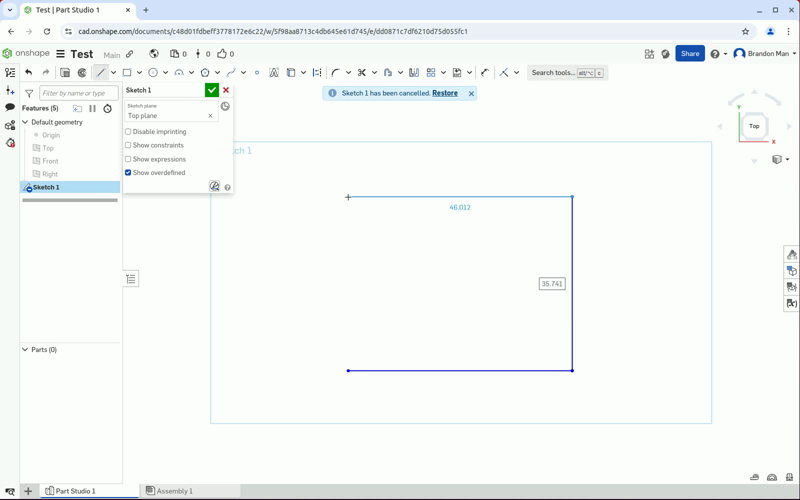
key_down(shift)
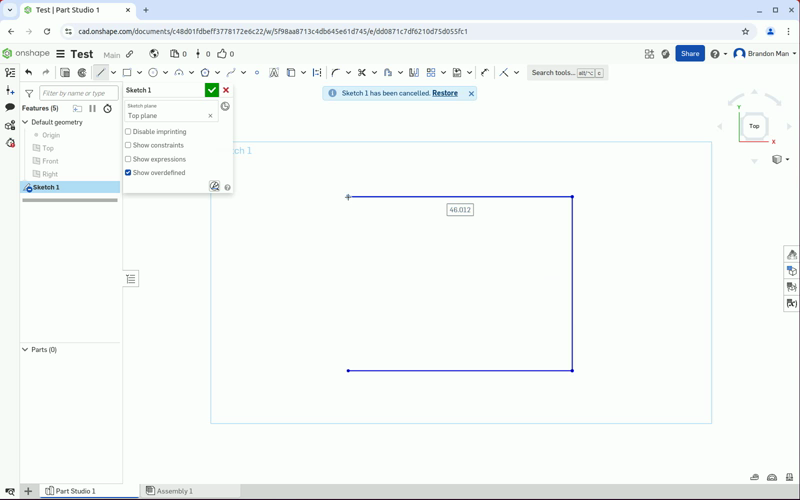
mouse_move(348, 370)
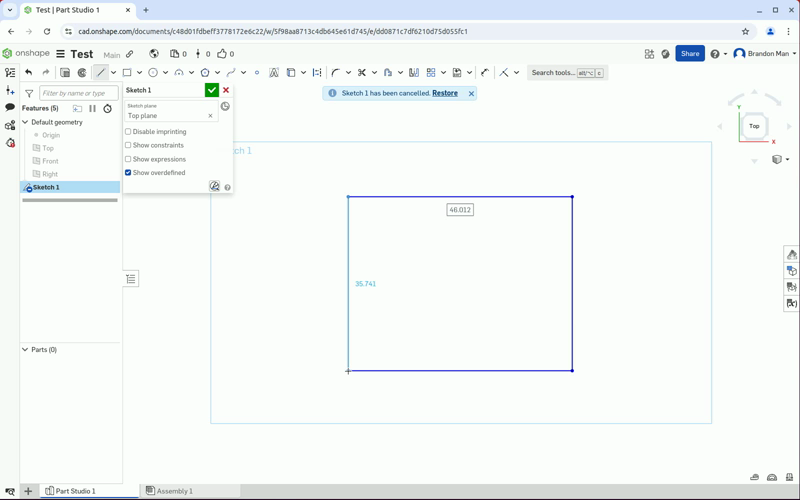
key_up(shift)
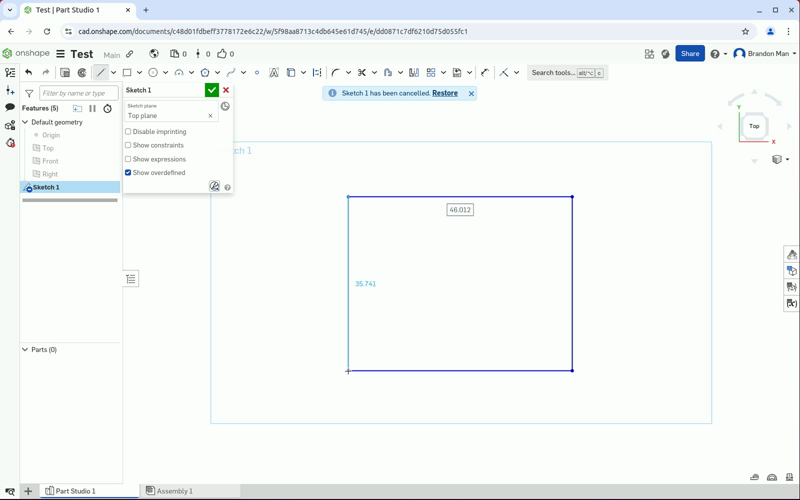
click(348, 370)
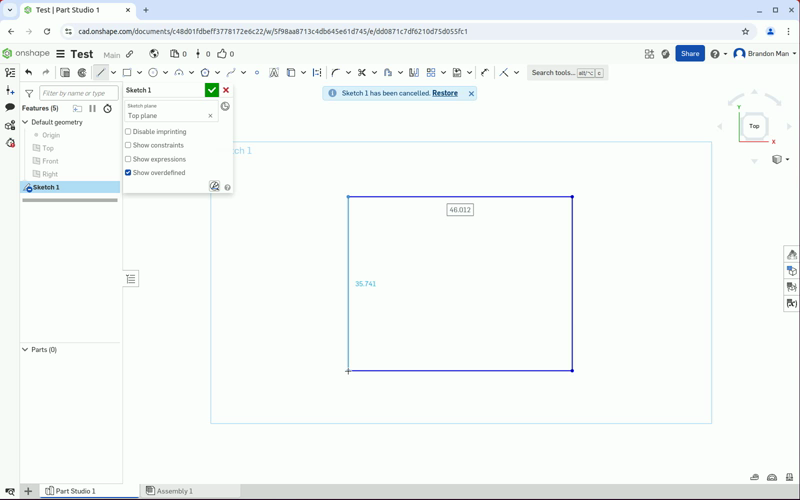
key(esc)
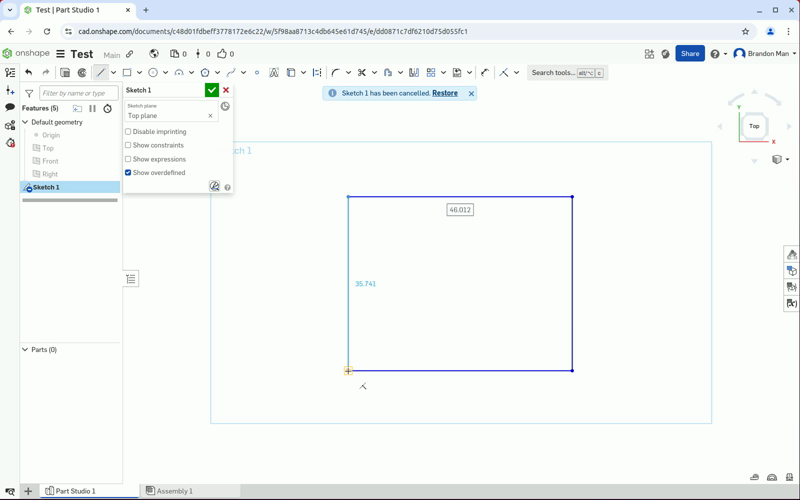
mouse_move(456, 281)
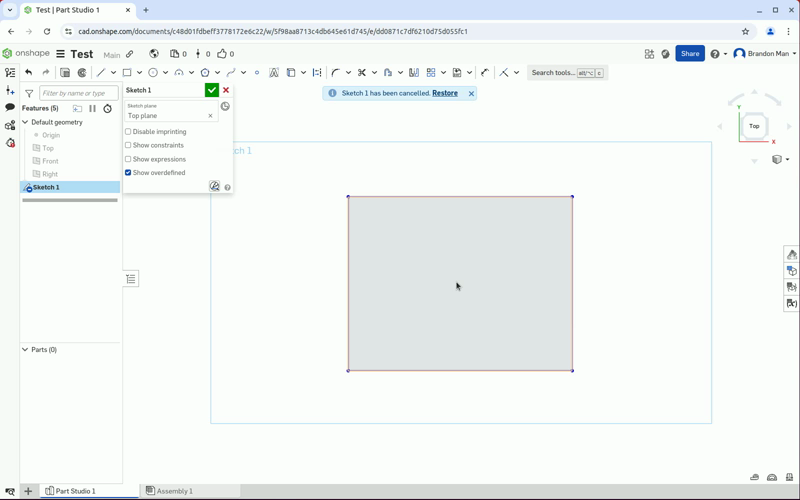
click(456, 281)
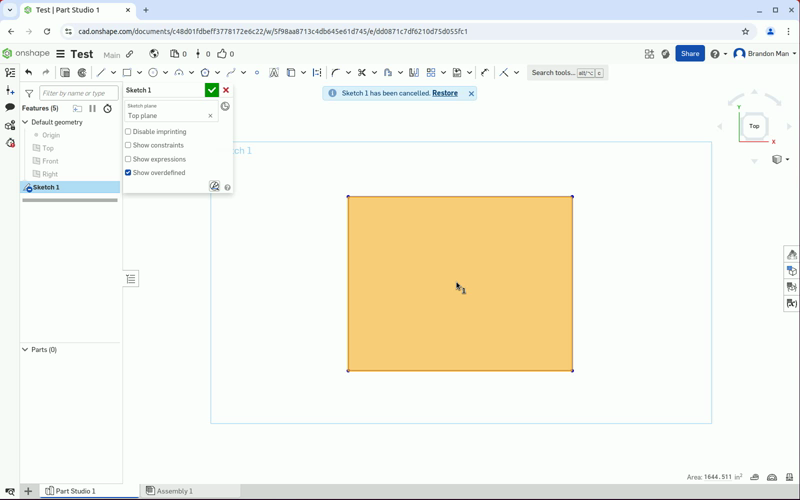
mouse_move(73, 352)
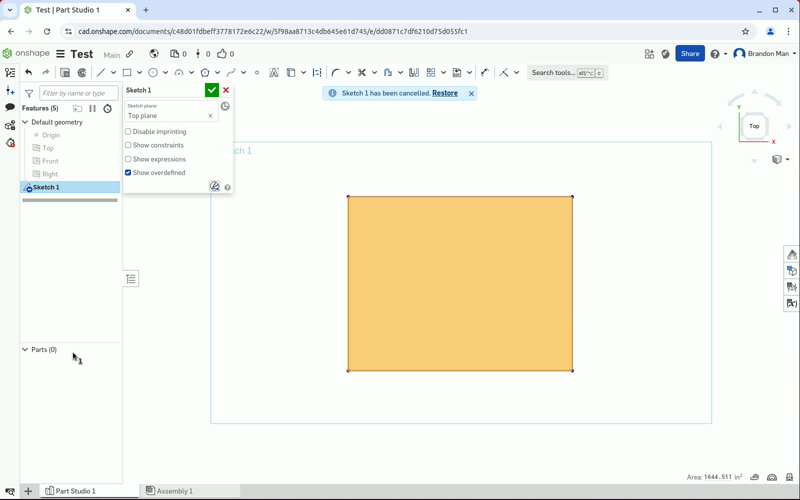
key(shift+y)
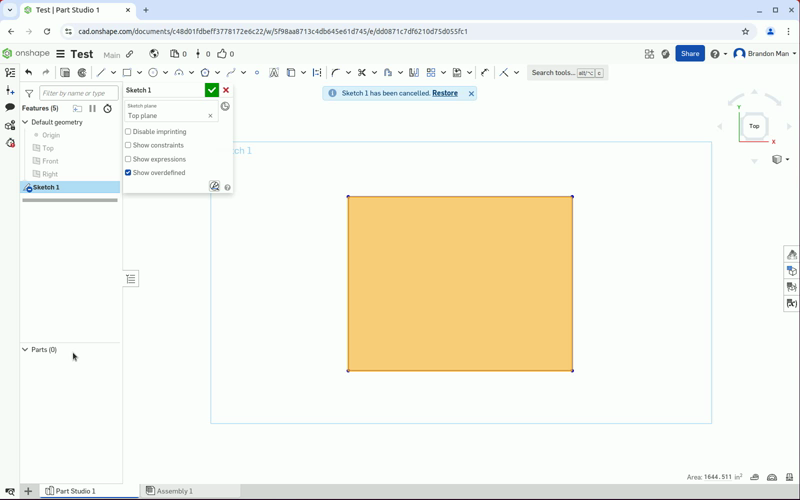
key(shift+e)
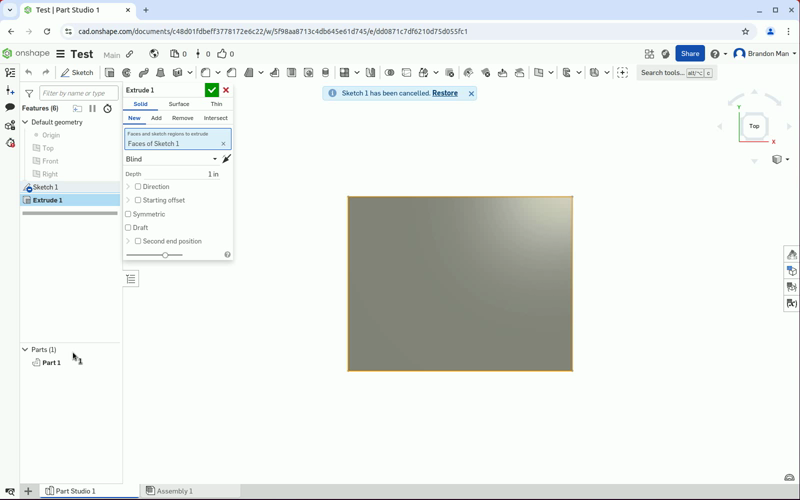
mouse_move(143, 106)
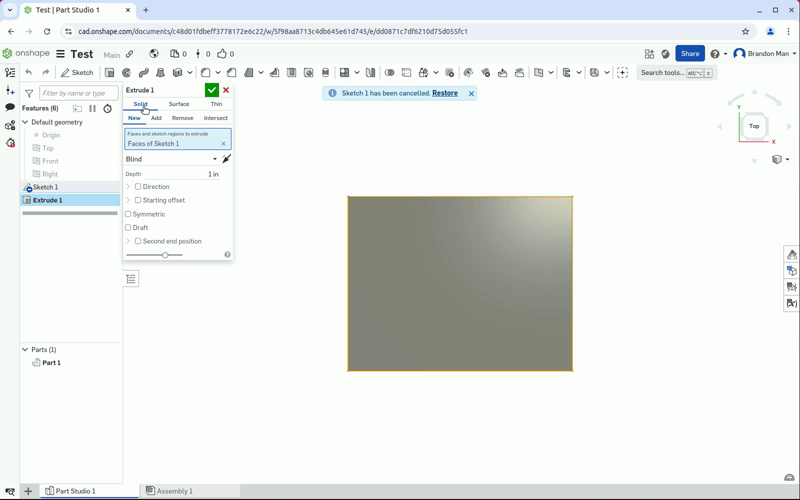
click(143, 106)
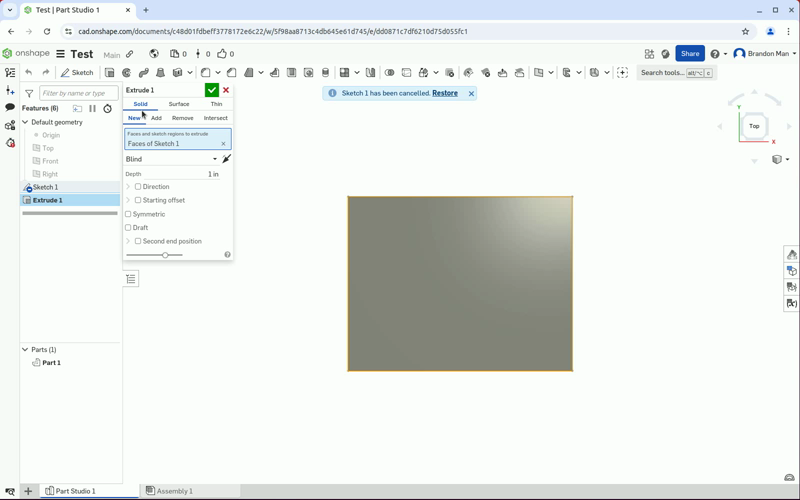
mouse_move(137, 120)
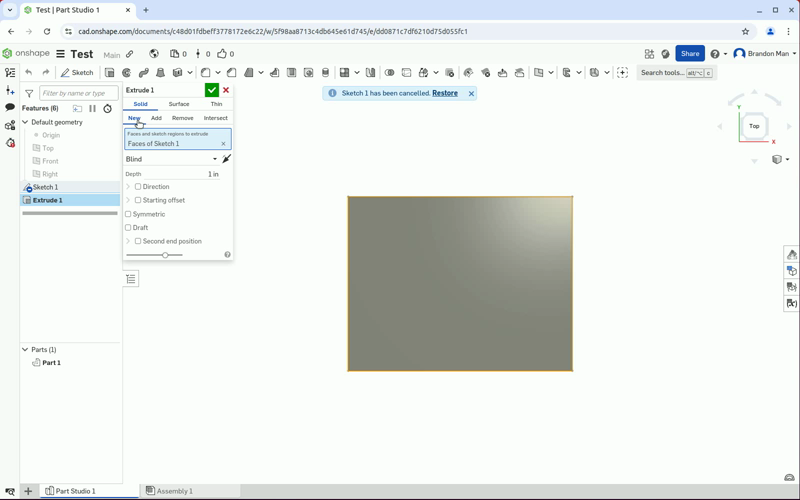
click(137, 120)
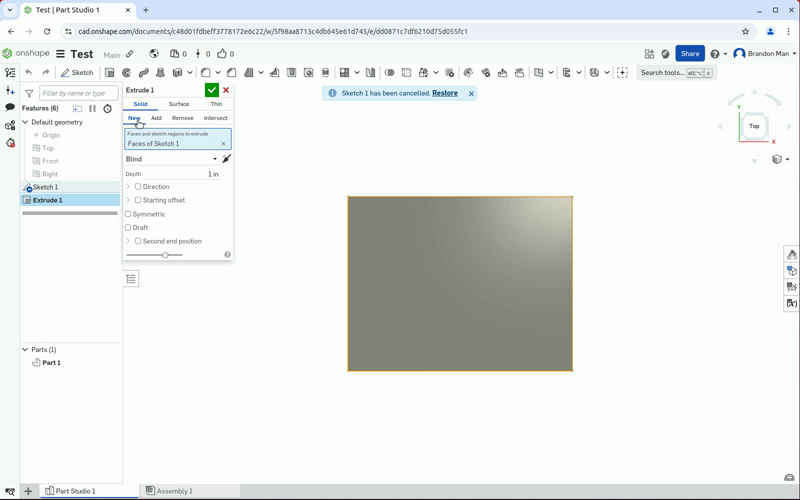
key(tab, 4)
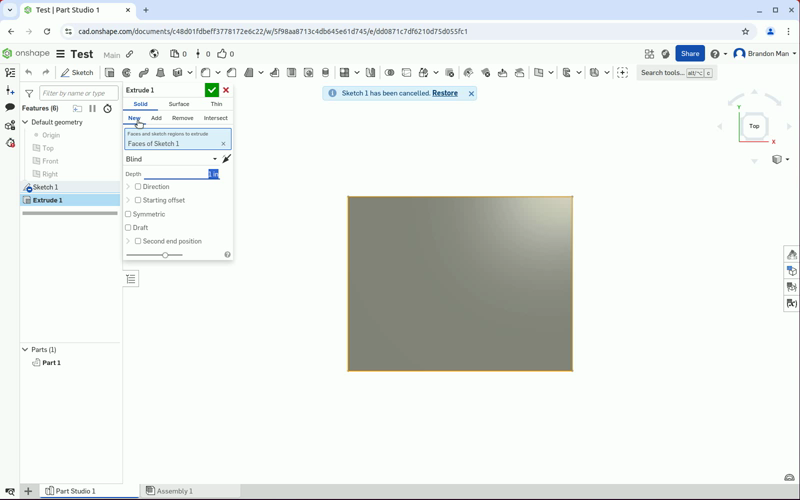
text(20.46)
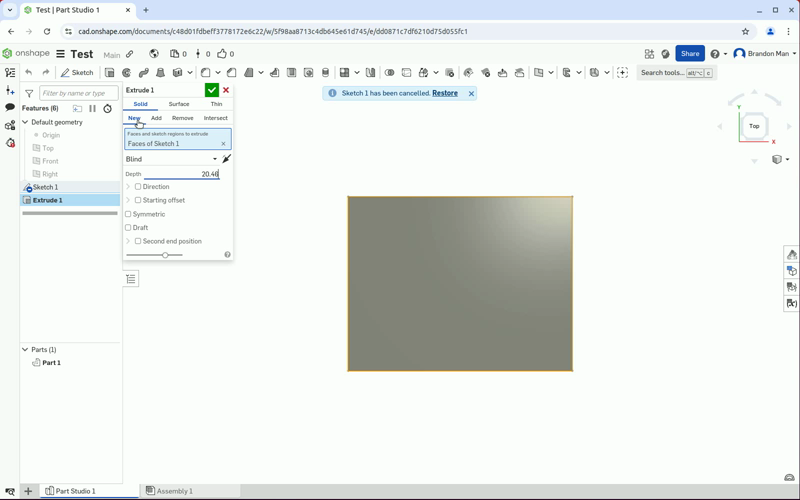
key(enter)
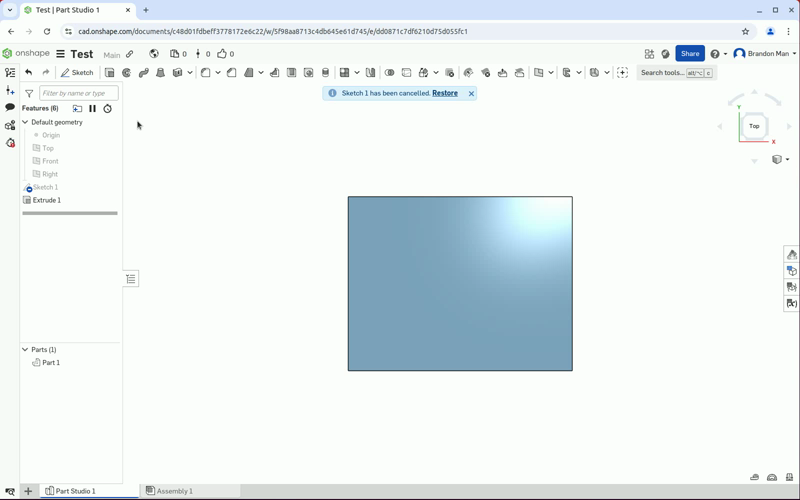
key(shift+h)
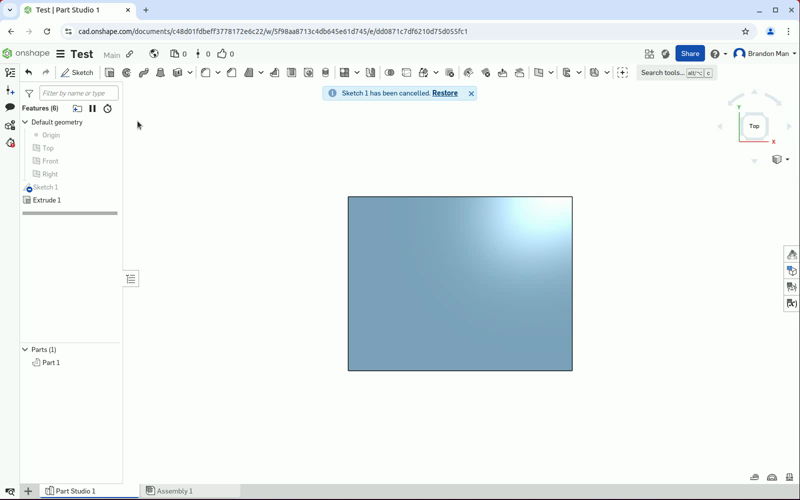
key(shift+h)
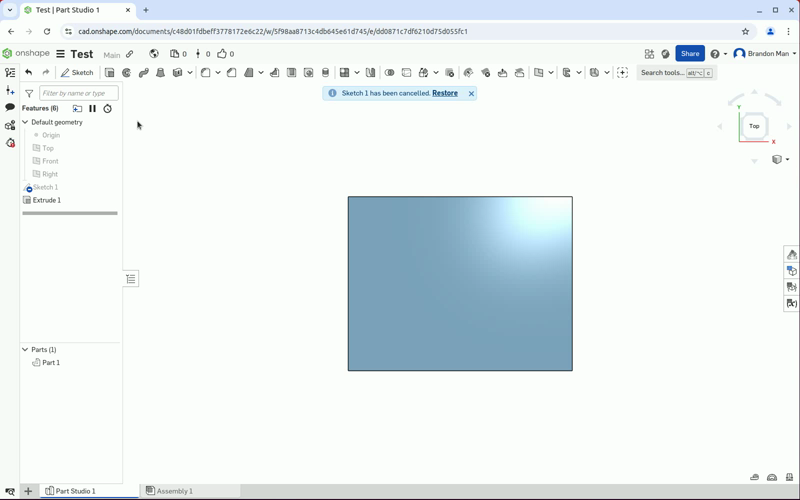
mouse_move(73, 189)
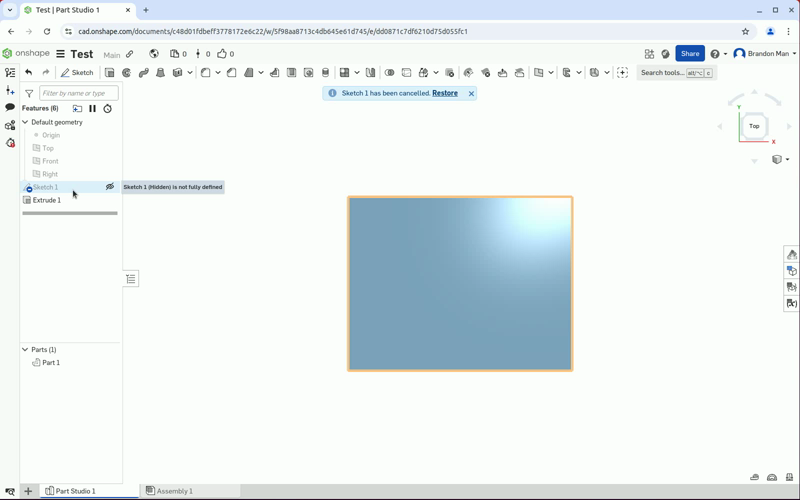
click(73, 189)
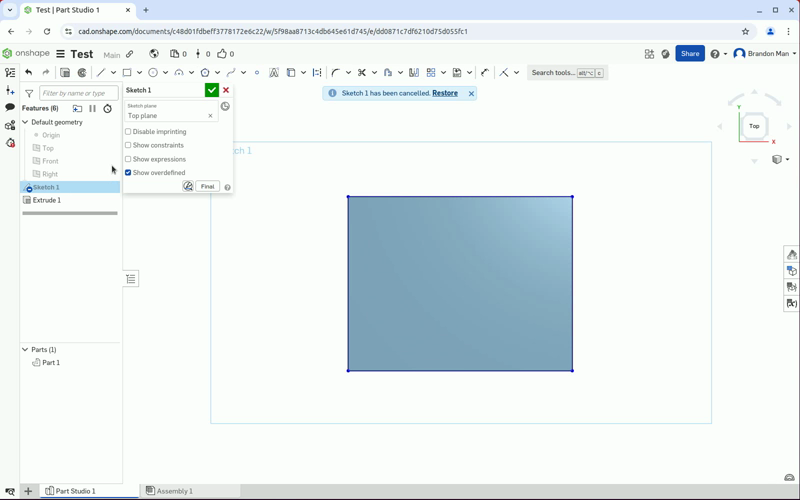
mouse_move(229, 92)
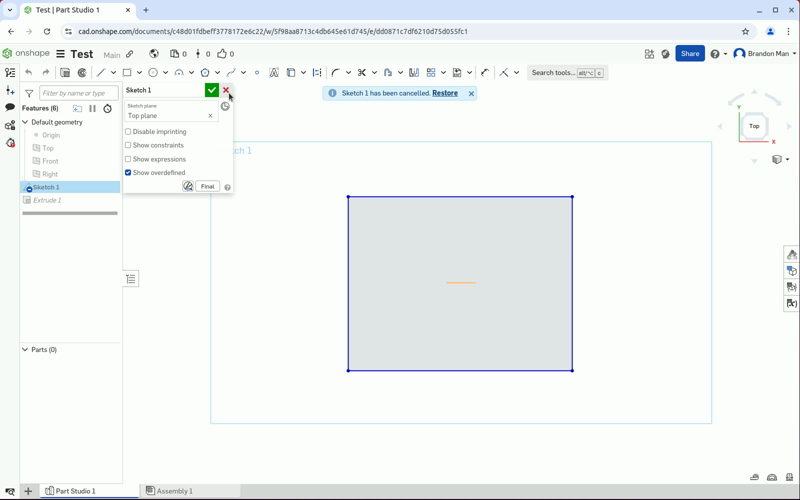
click(229, 92)
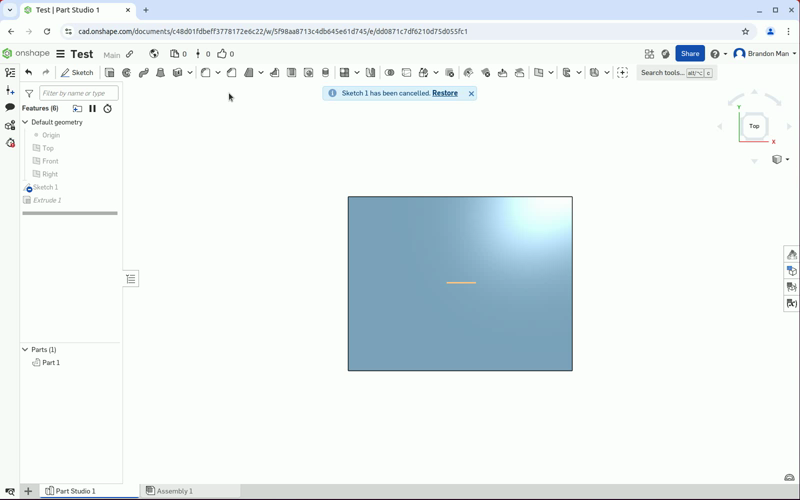
mouse_move(541, 75)
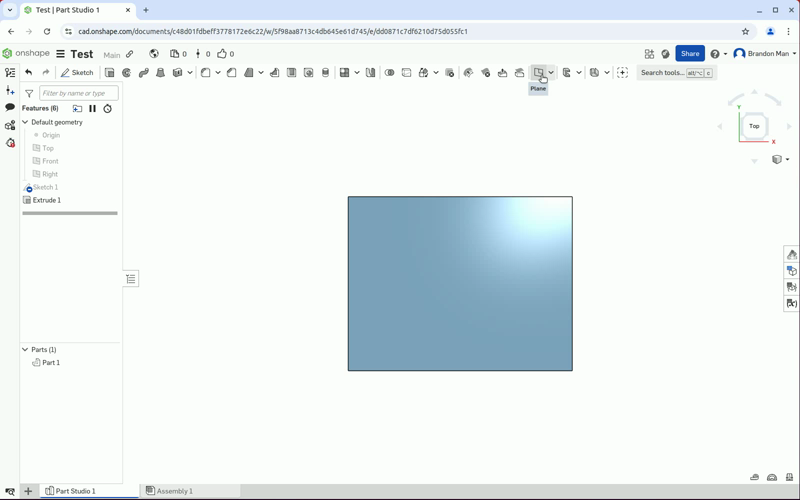
click(541, 75)
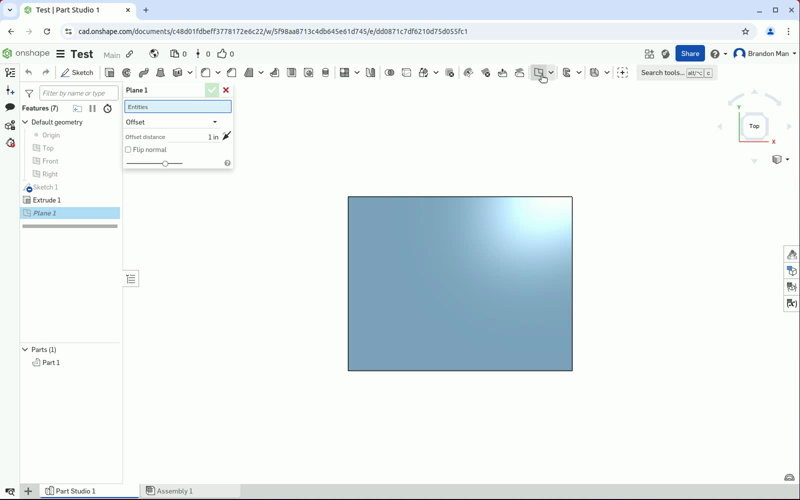
mouse_move(73, 150)
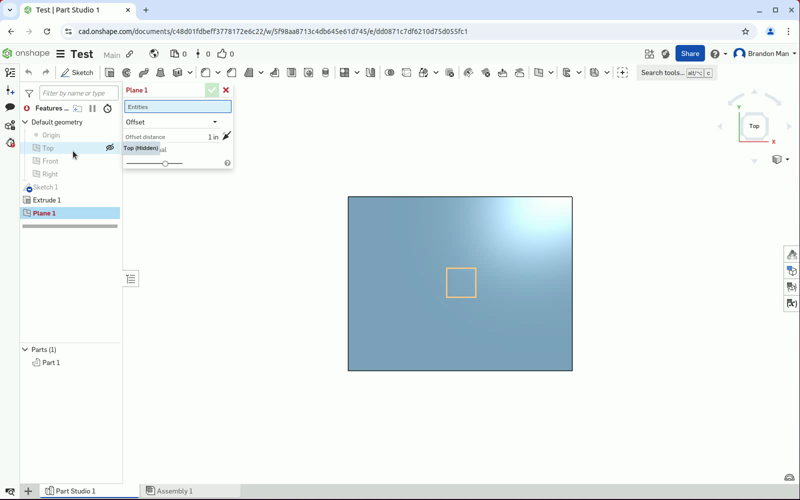
click(73, 150)
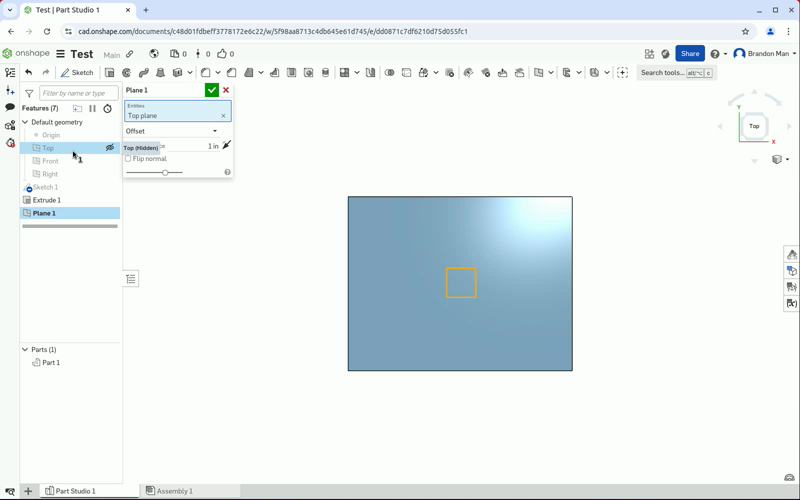
key(tab, 2)
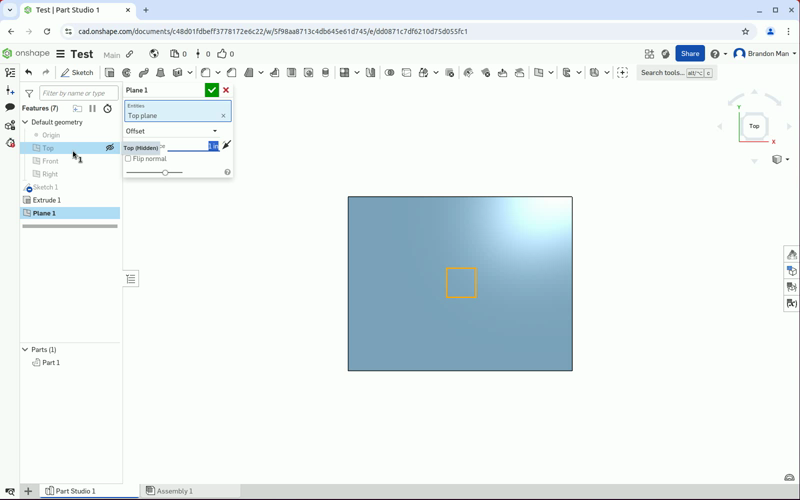
text(20.459)
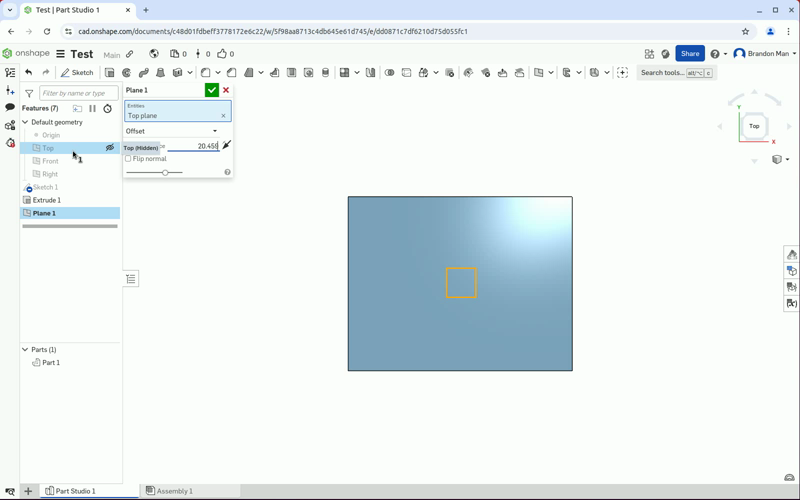
key(enter, 2)
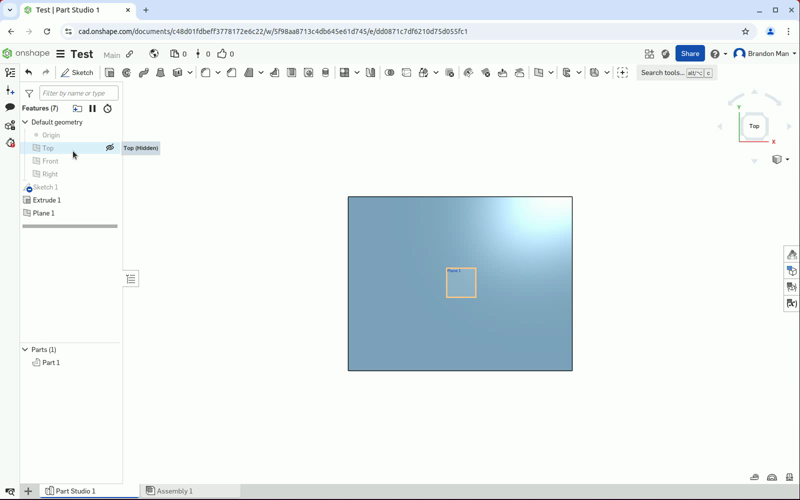
key(shift+s)
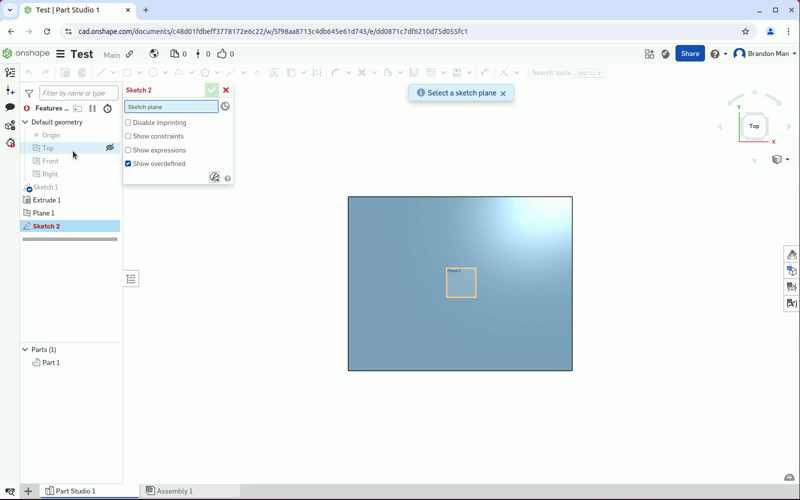
mouse_move(73, 215)
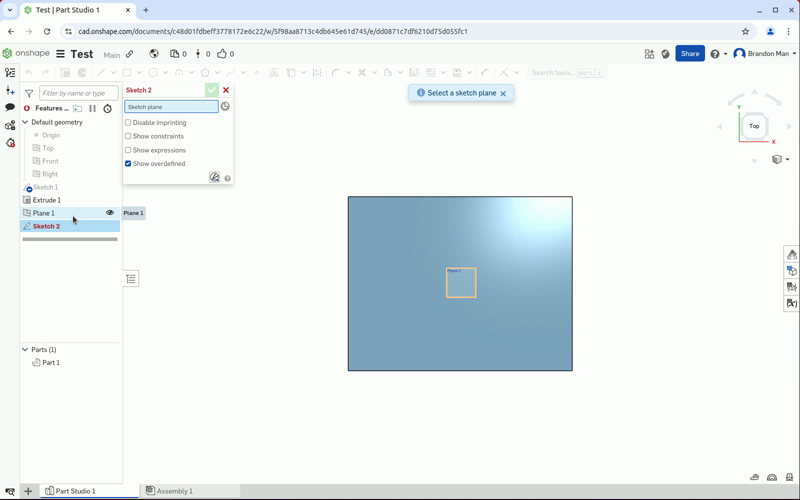
click(73, 215)
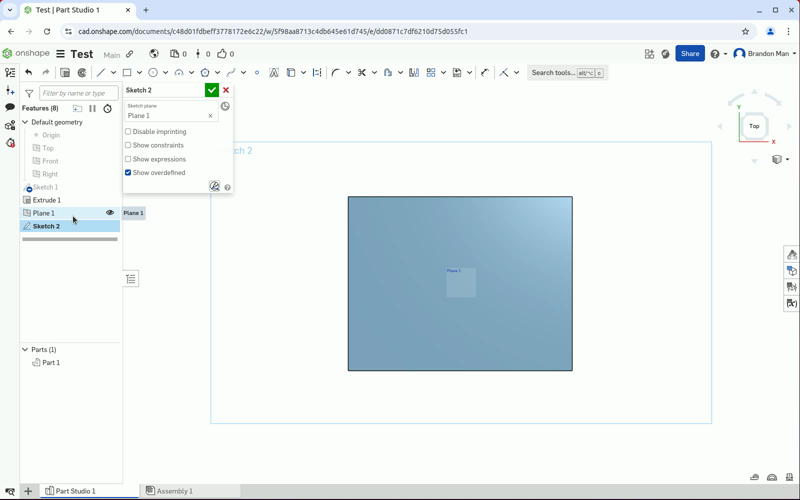
mouse_move(73, 352)
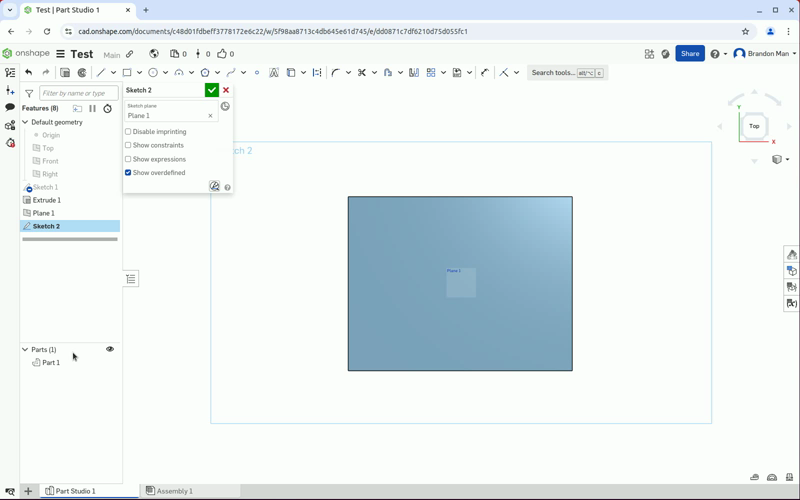
key(y)
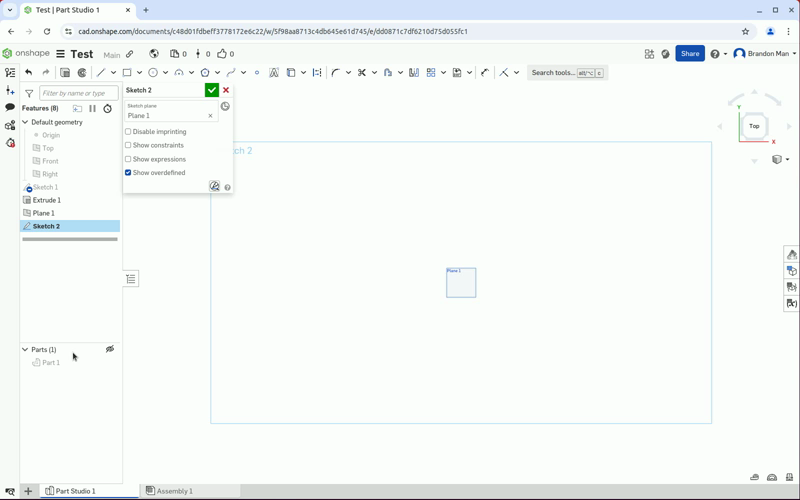
key(l)
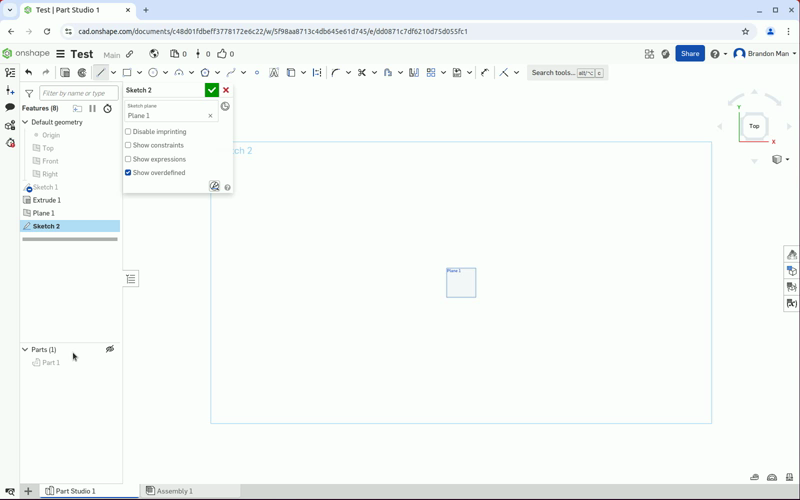
key_down(shift)
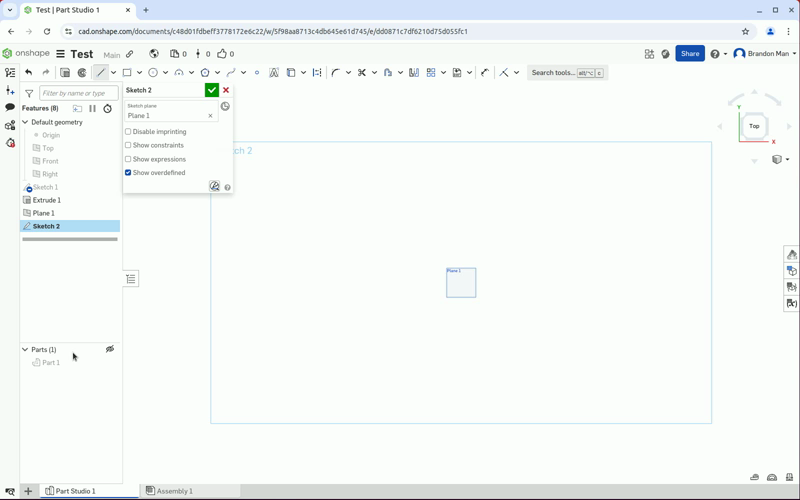
mouse_move(349, 369)
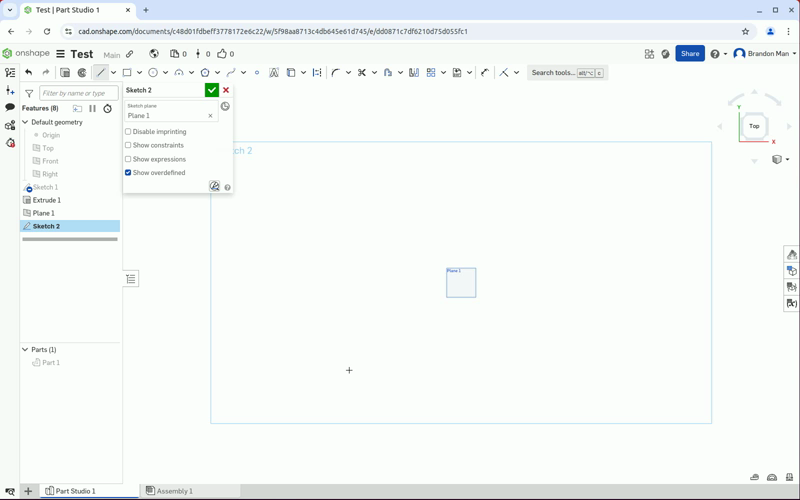
click(349, 369)
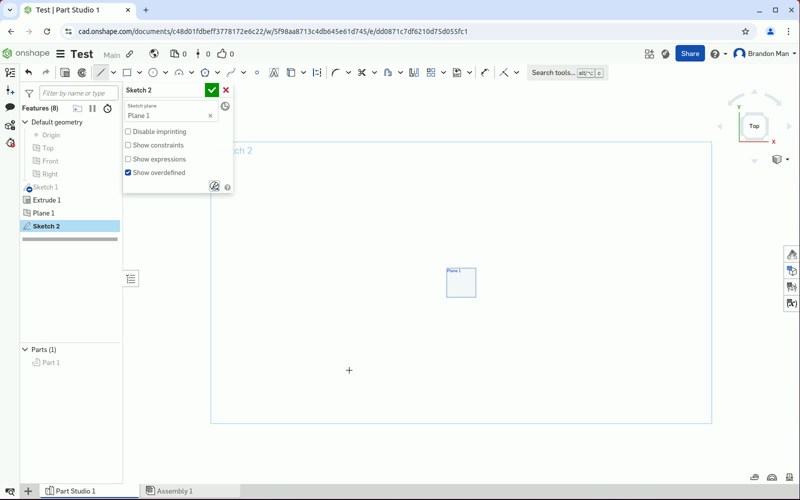
key_up(shift)
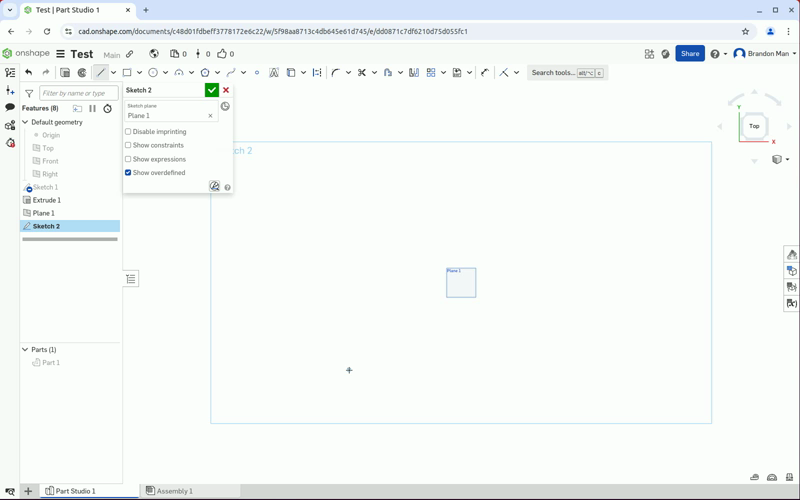
key_down(shift)
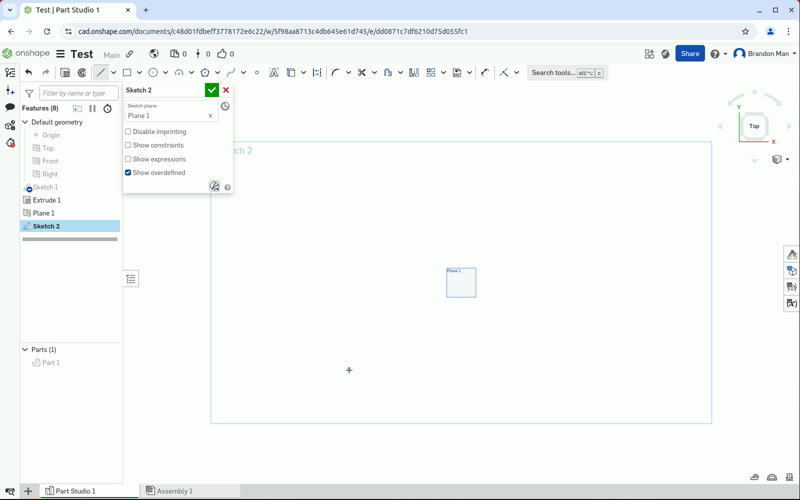
mouse_move(569, 369)
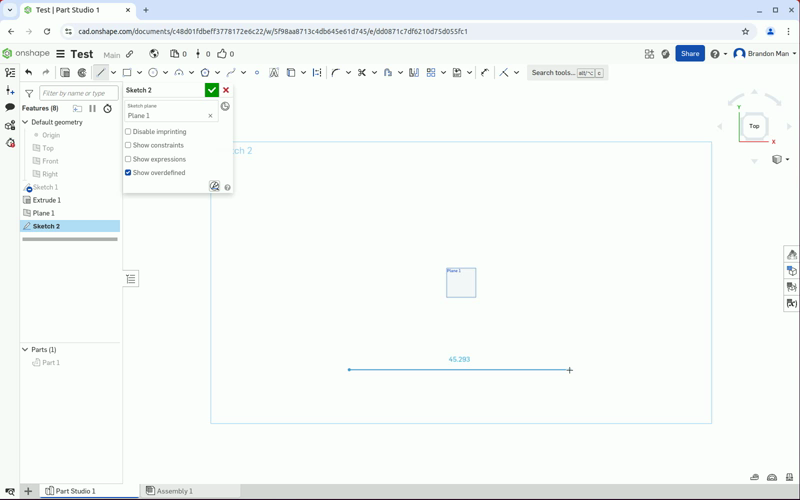
click(569, 369)
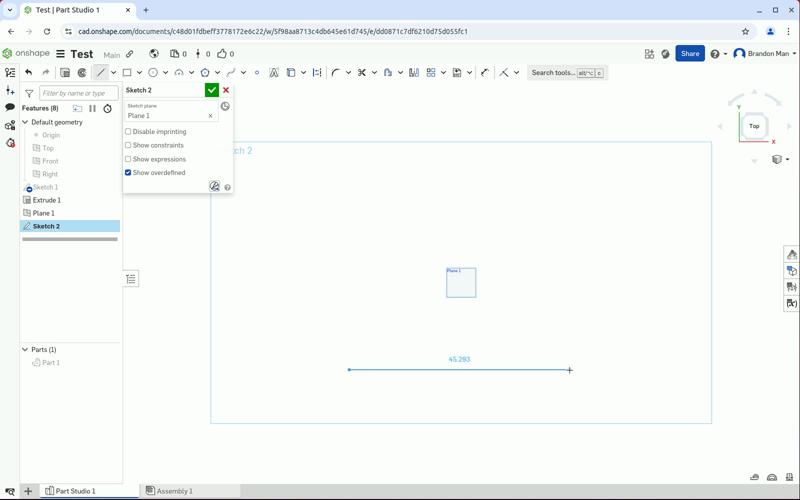
key_up(shift)
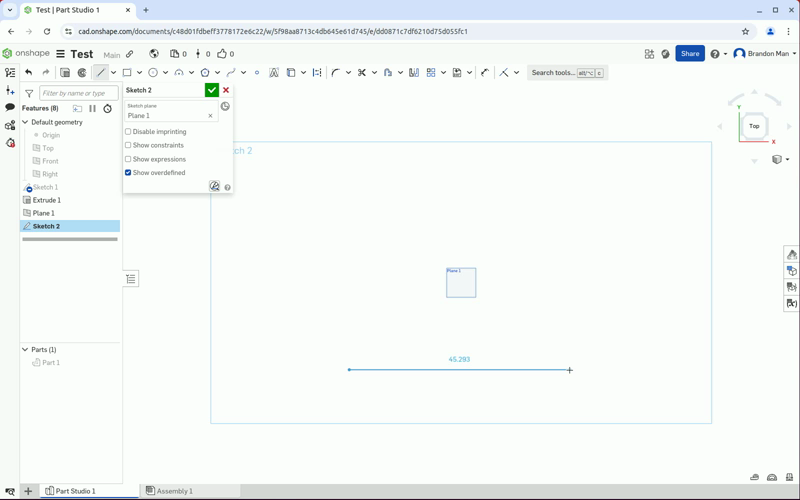
key_down(shift)
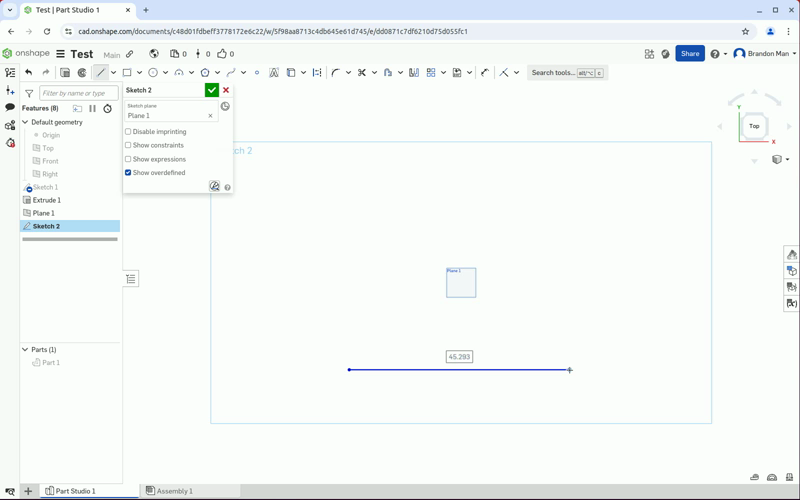
mouse_move(569, 198)
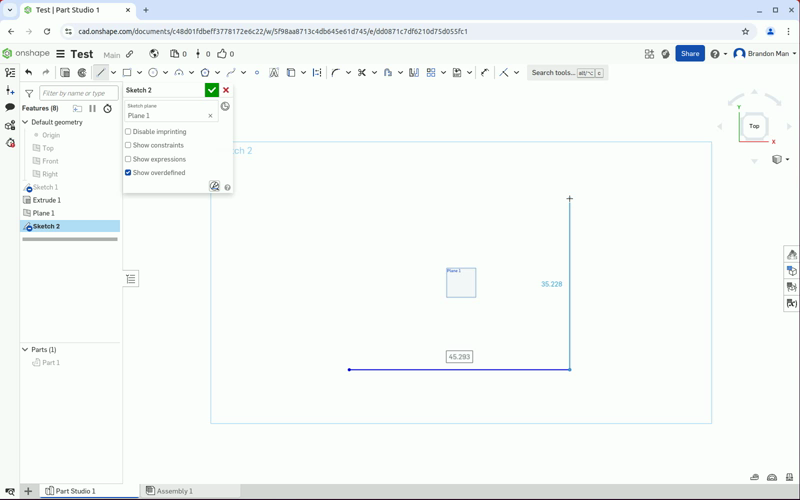
click(569, 198)
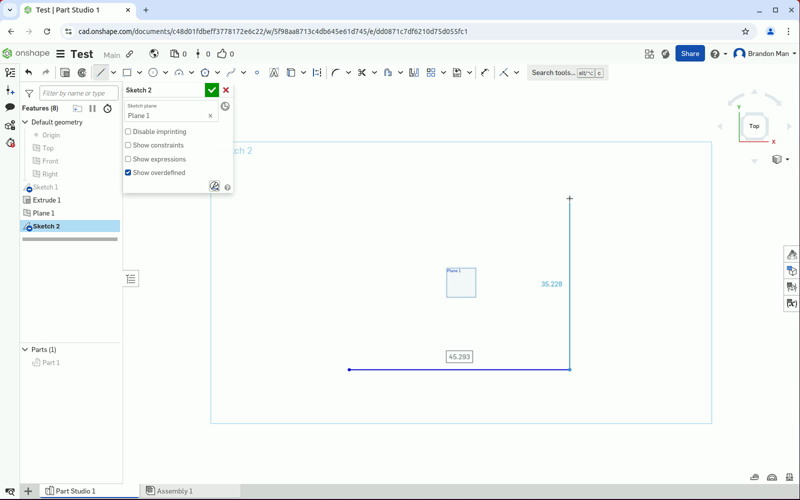
key_up(shift)
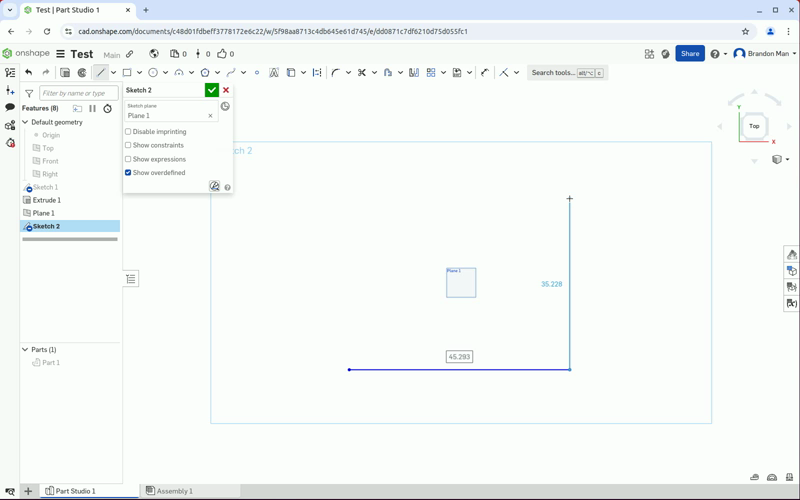
key_down(shift)
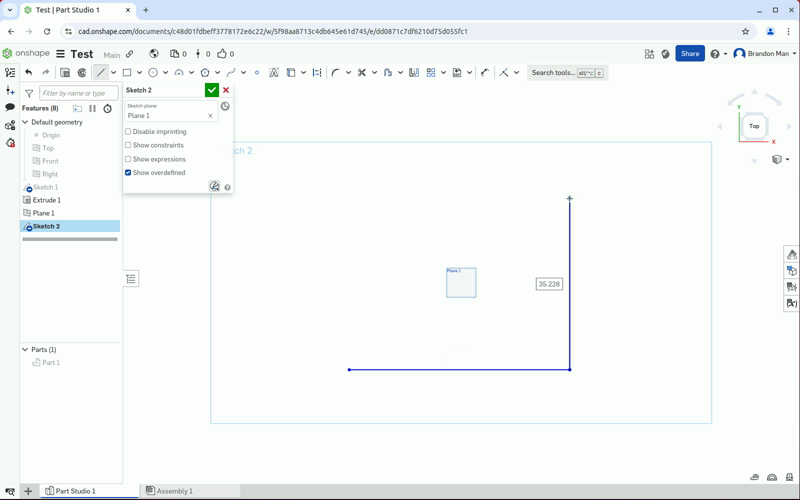
mouse_move(349, 198)
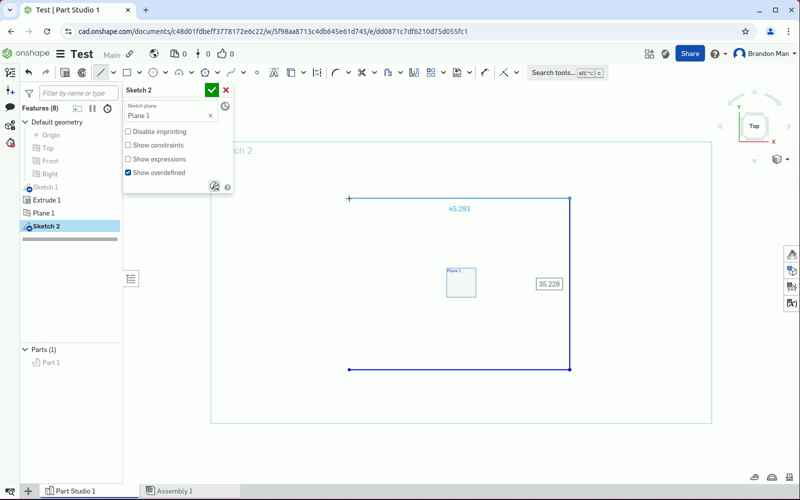
click(349, 198)
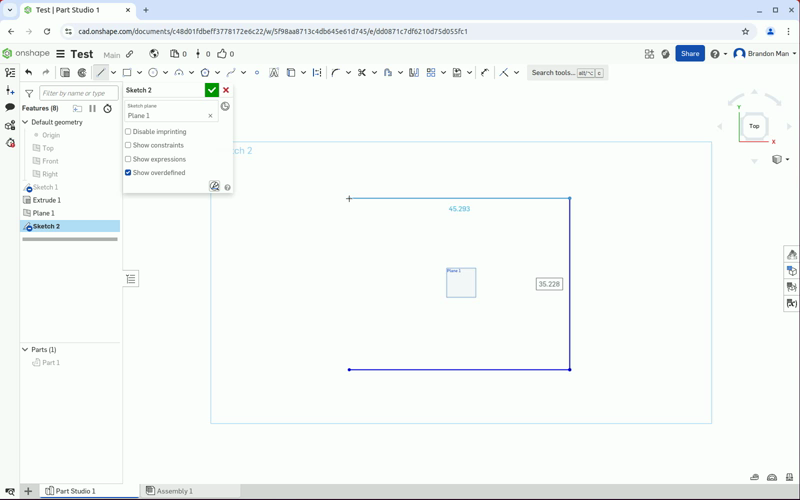
key_up(shift)
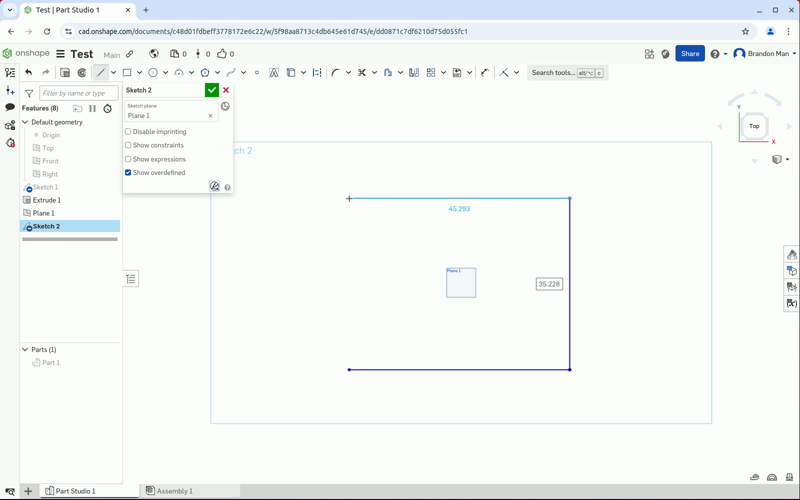
key_down(shift)
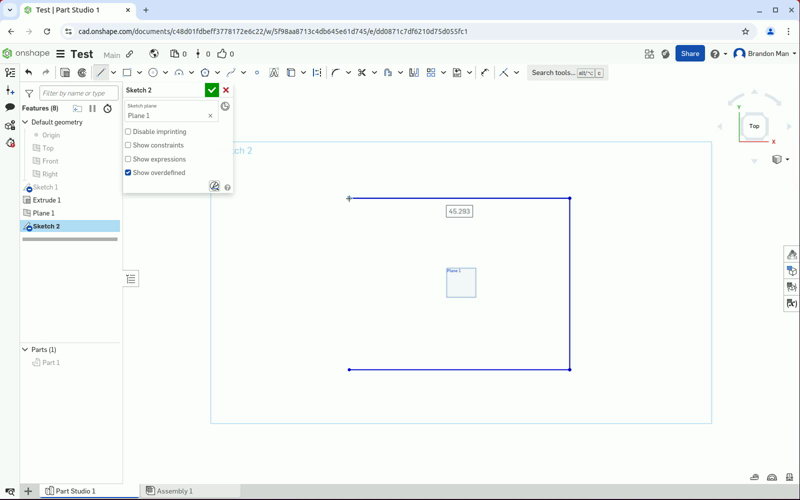
mouse_move(349, 369)
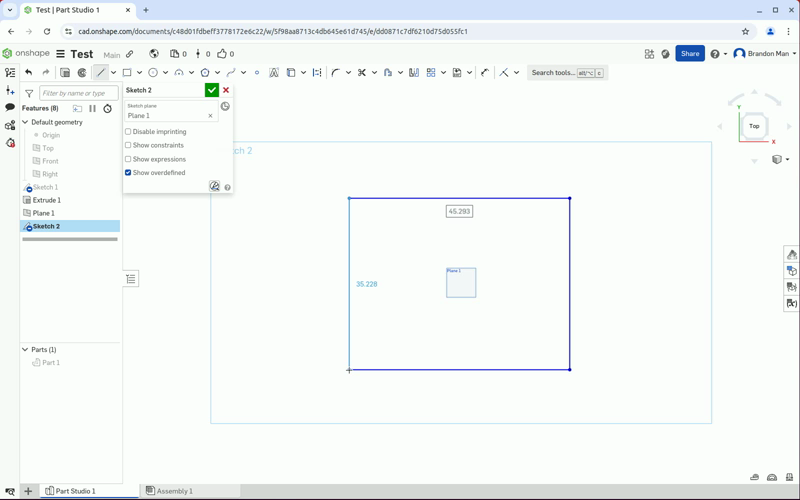
key_up(shift)
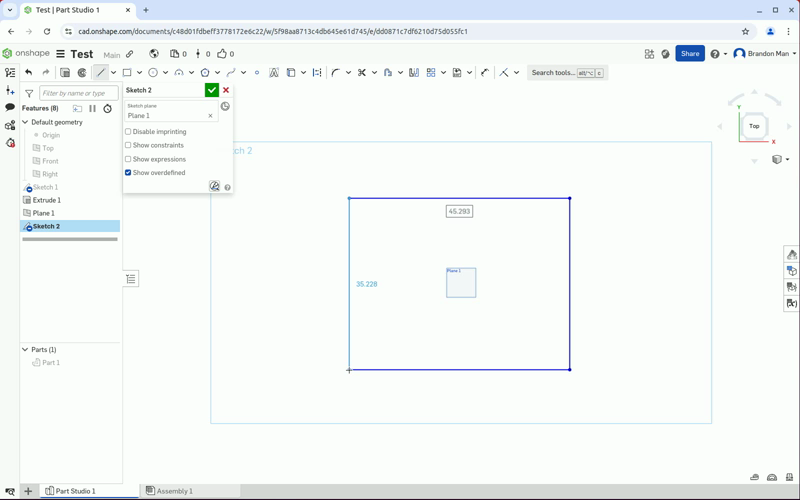
click(349, 369)
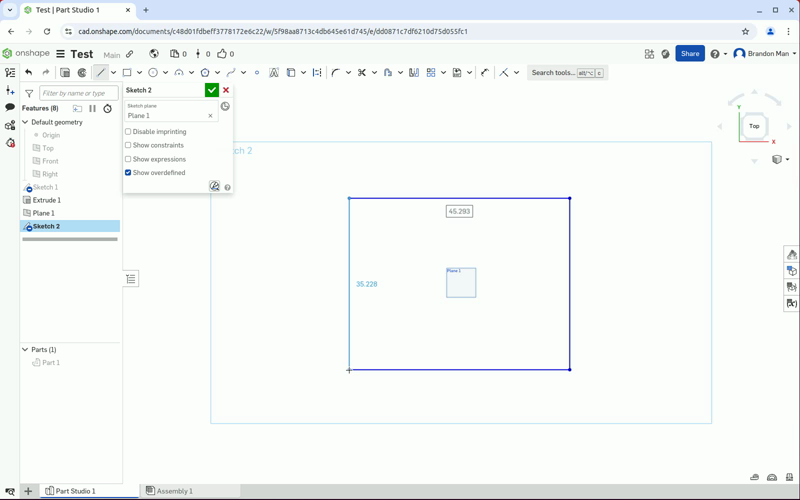
key(esc)
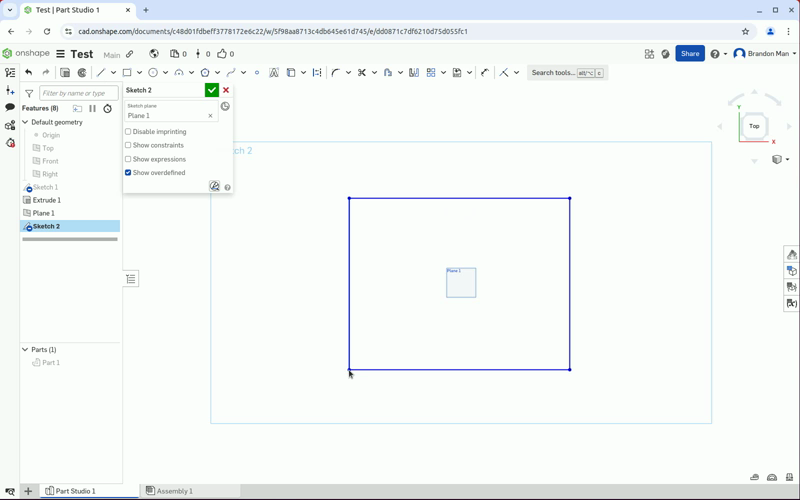
mouse_move(378, 284)
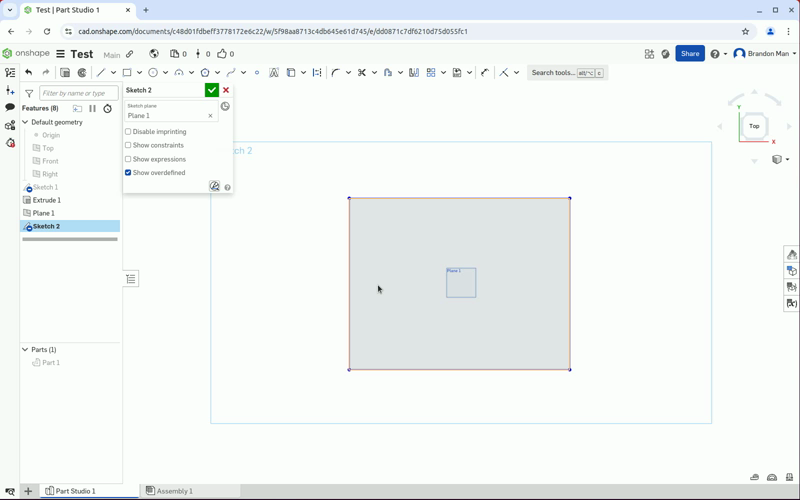
click(378, 284)
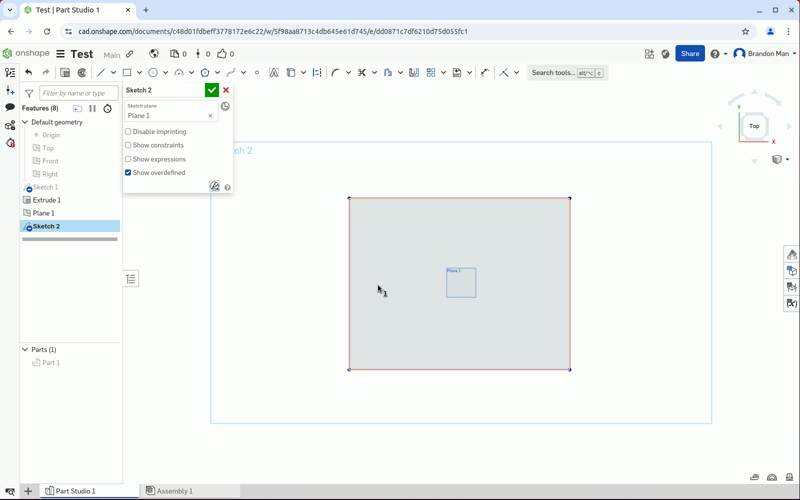
mouse_move(73, 352)
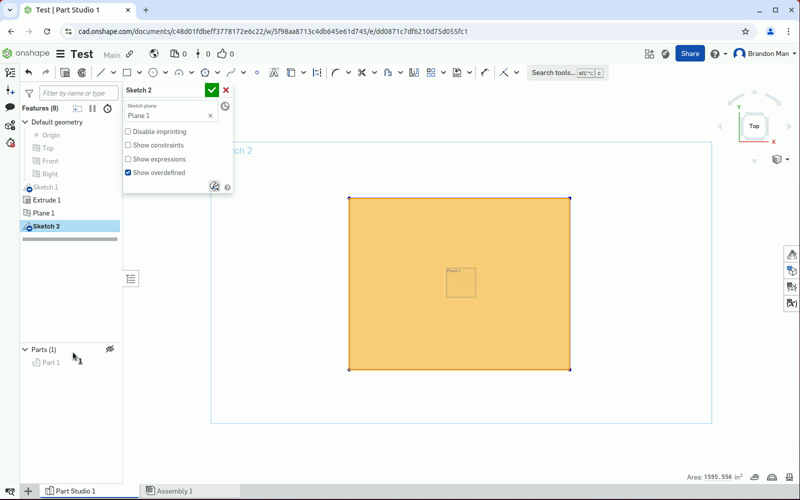
key(shift+y)
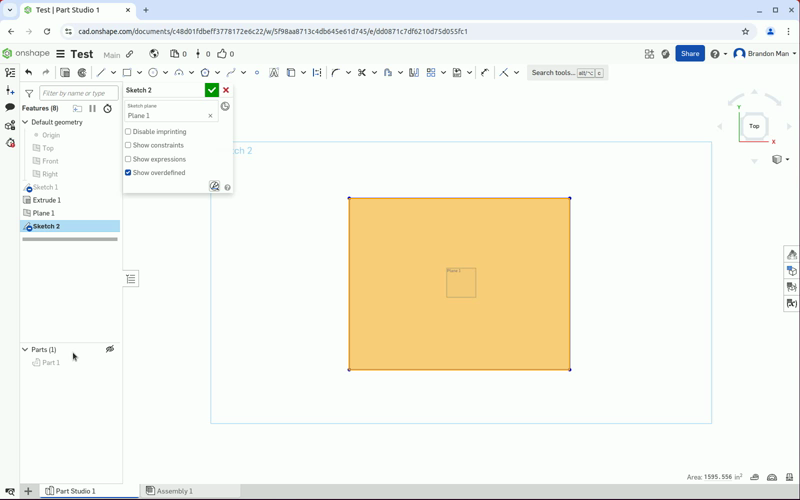
key(shift+e)
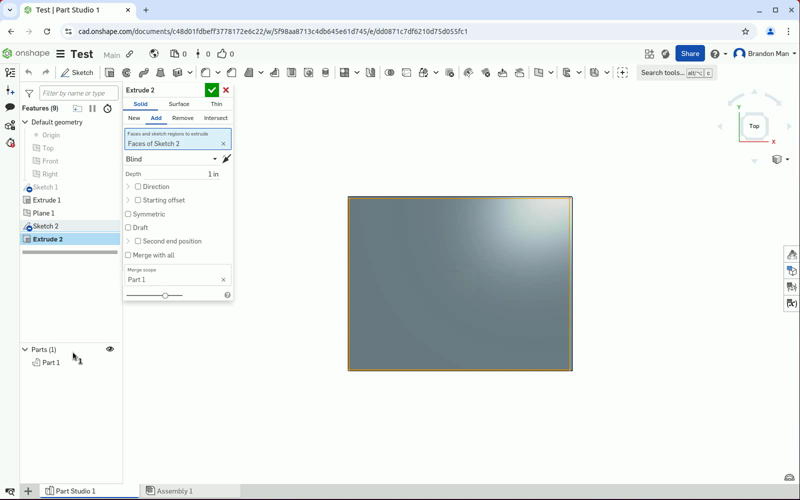
mouse_move(143, 106)
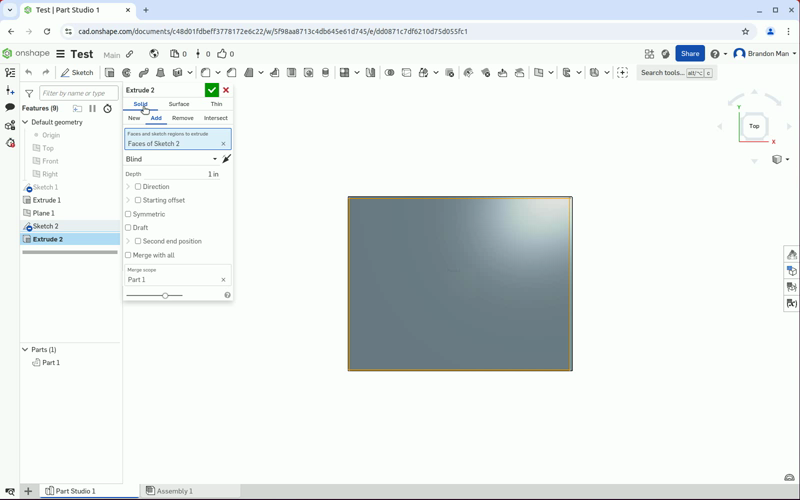
click(143, 106)
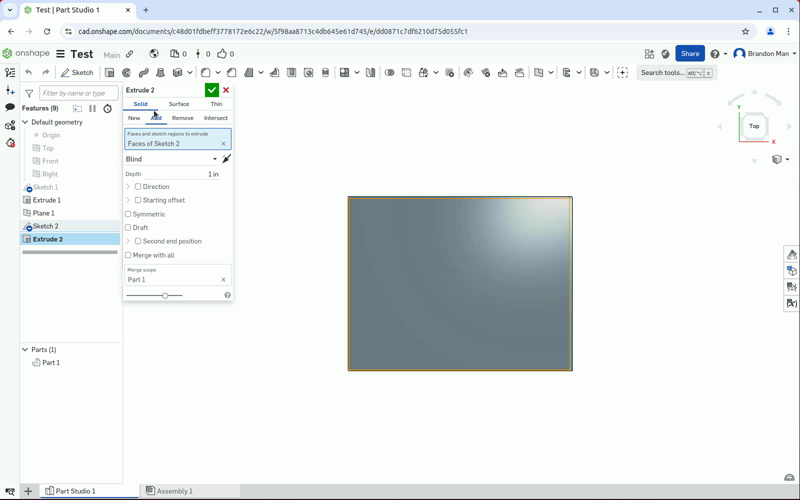
mouse_move(186, 120)
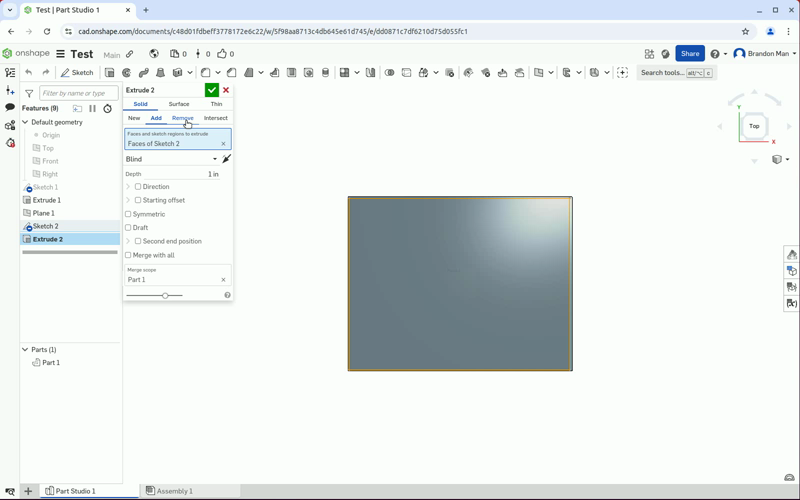
click(186, 120)
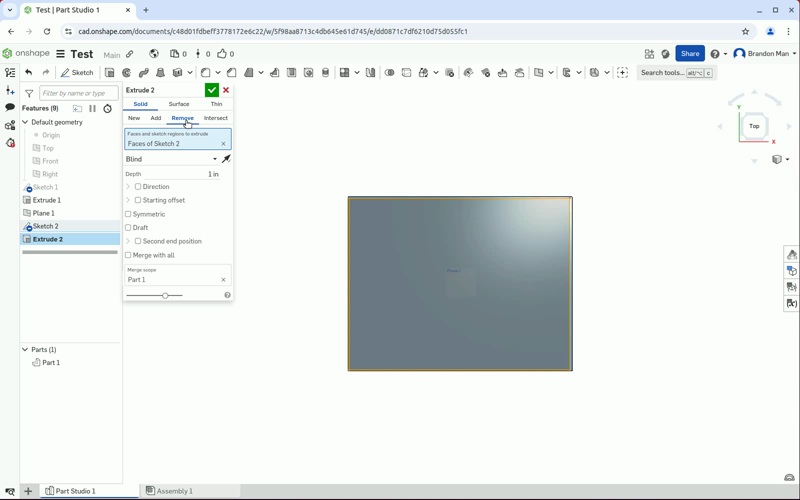
key(tab, 4)
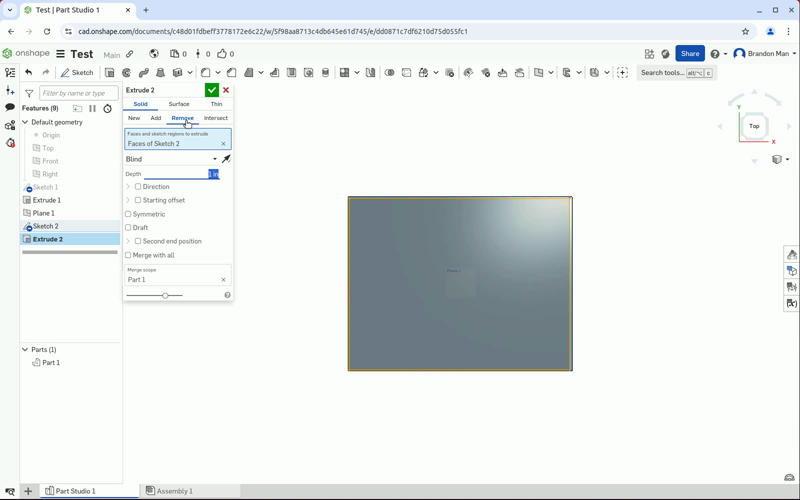
text(19.738)
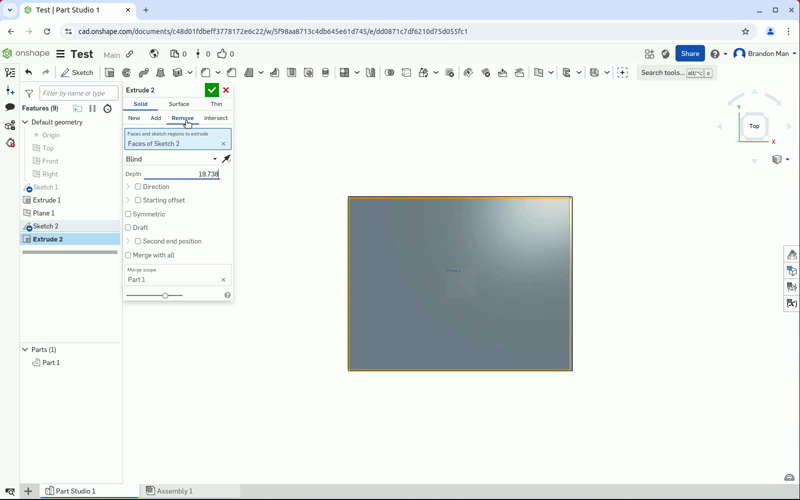
key(tab, 6)
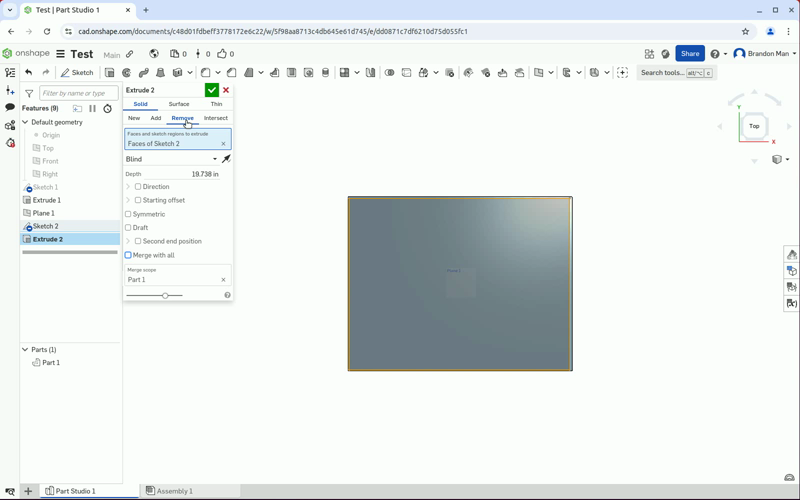
key(space)
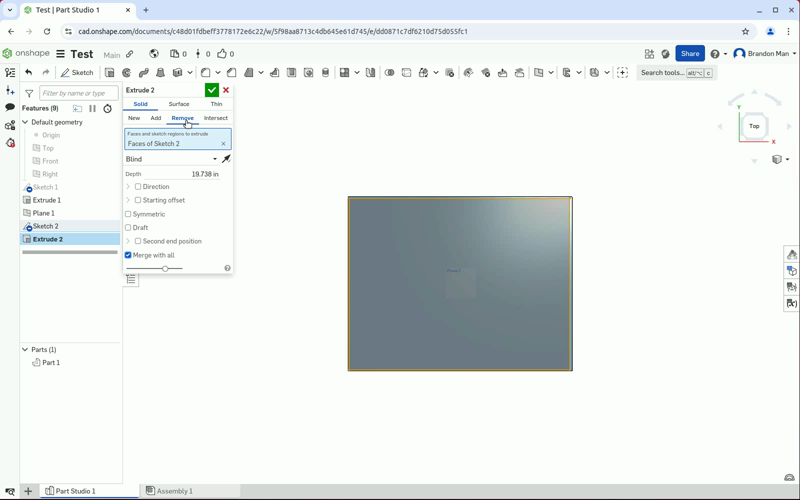
key(enter)
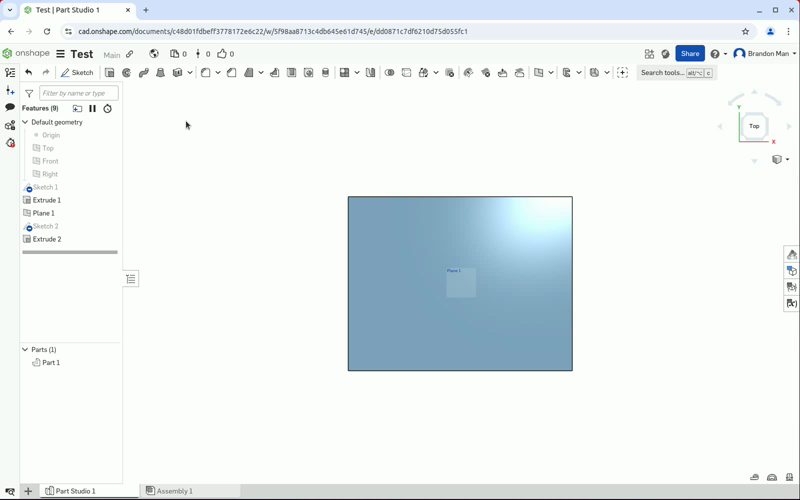
key(shift+h)
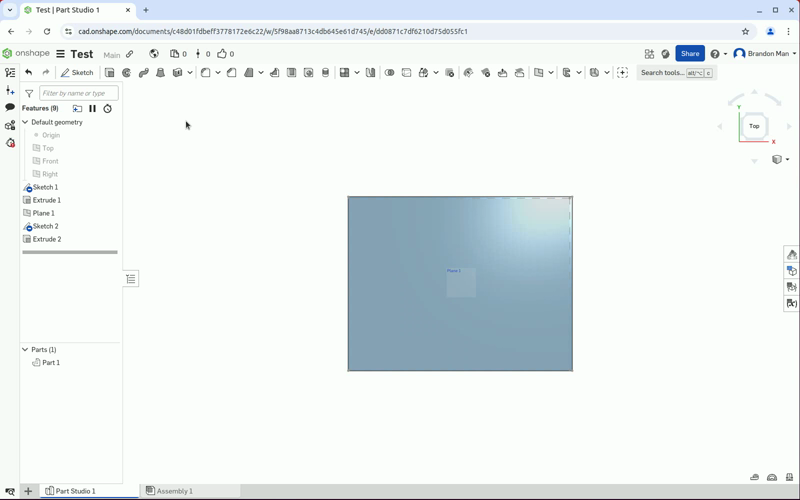
key(shift+h)
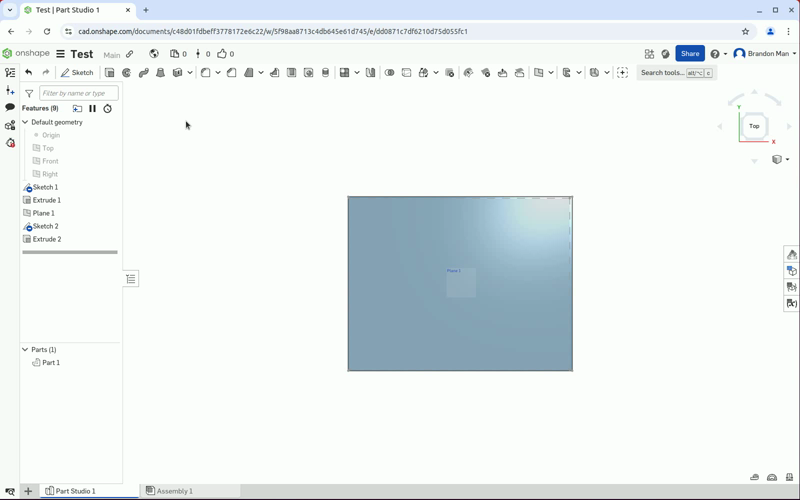
key(shift+7)
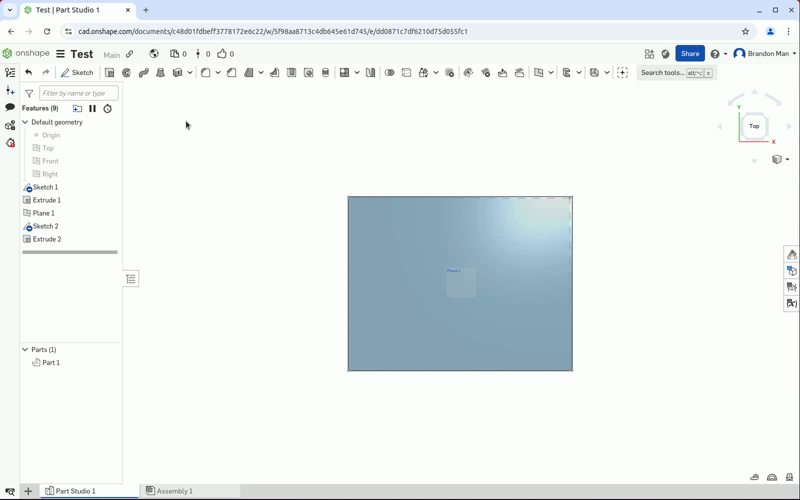
key(up, 3)
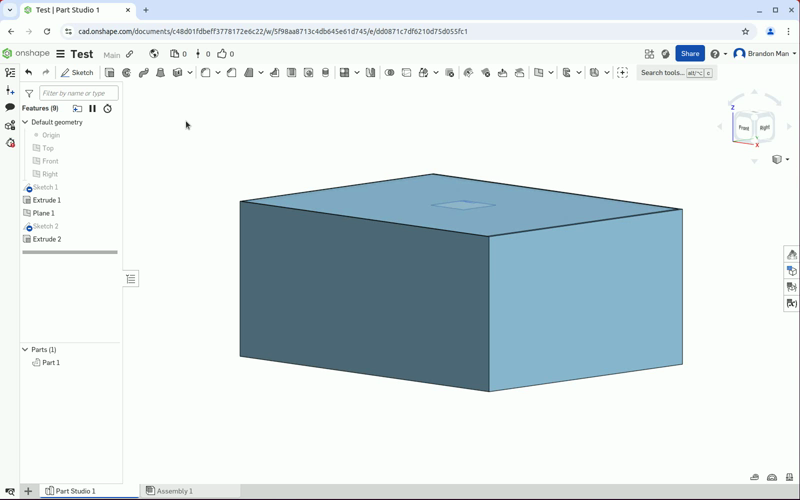
key(left, 3)
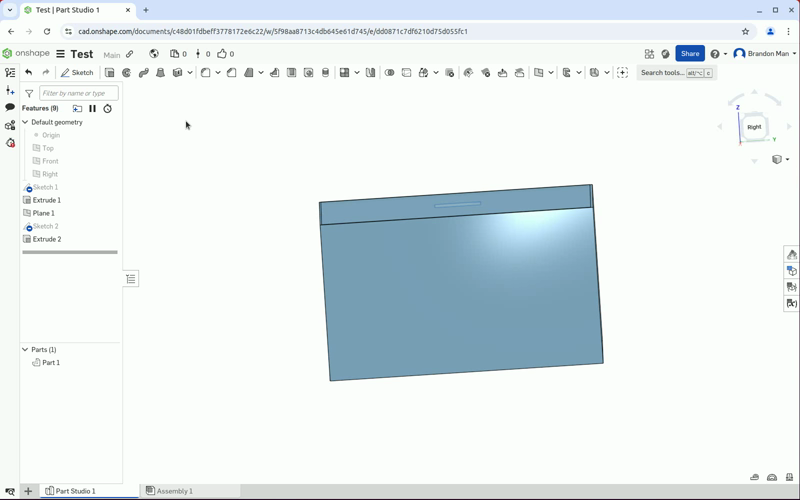
key(right, 3)
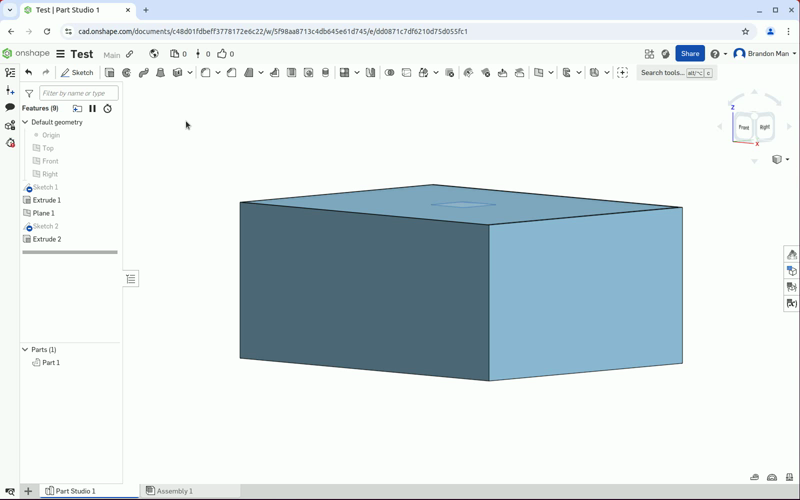
key(down, 3)
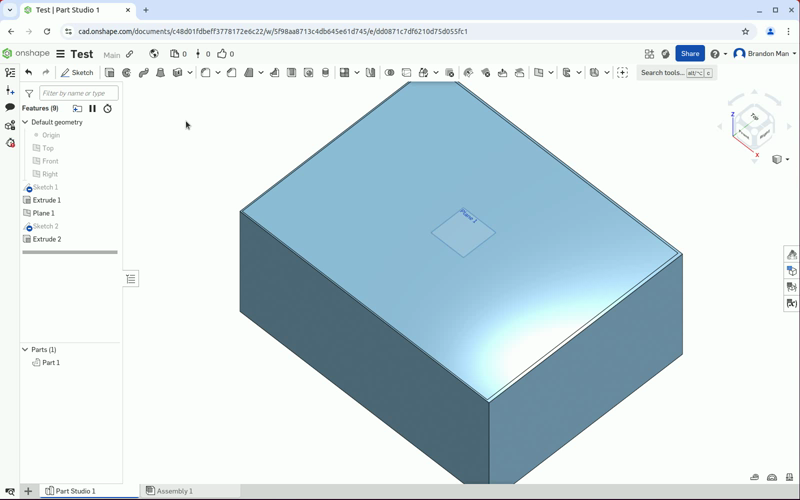
mouse_move(73, 189)
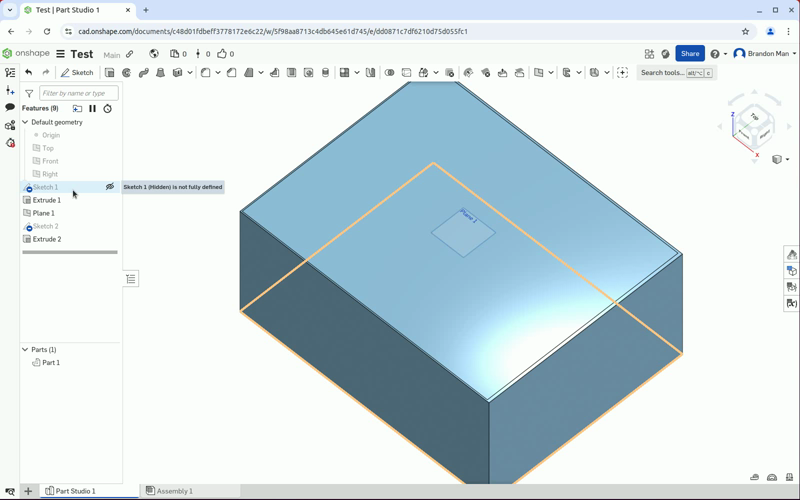
click(73, 189)